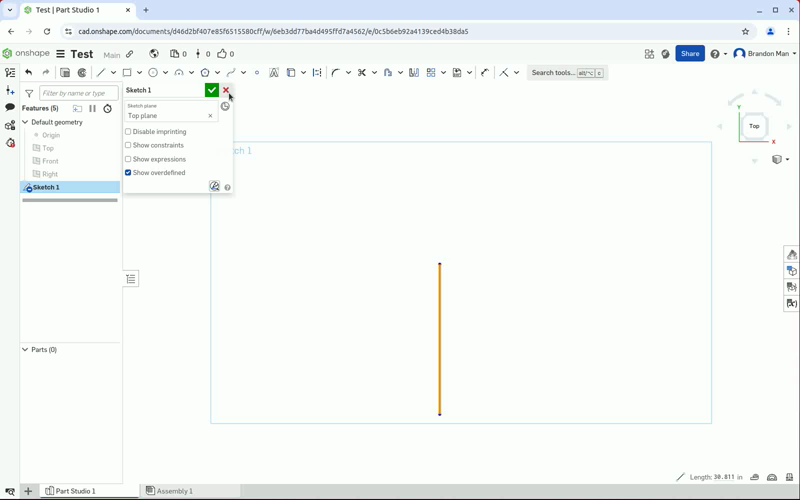
key(shift+h)
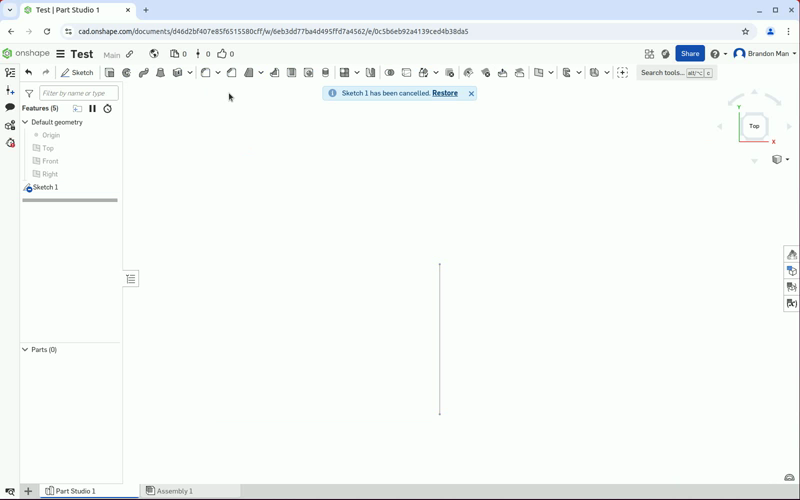
mouse_move(73, 352)
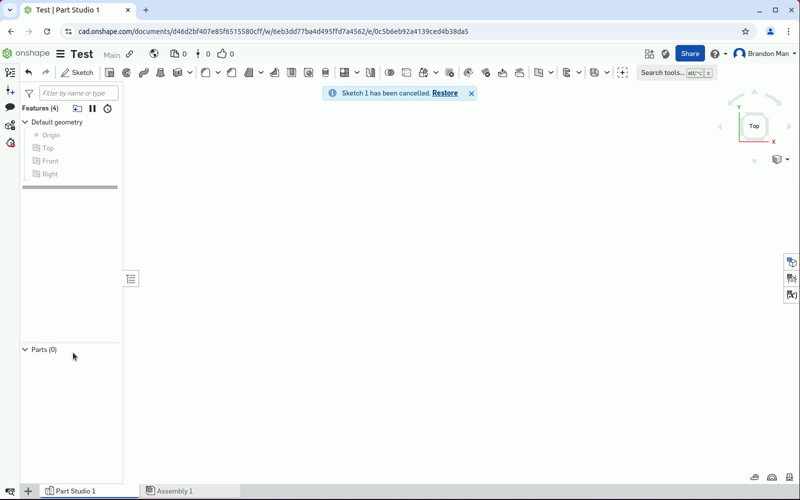
key(y)
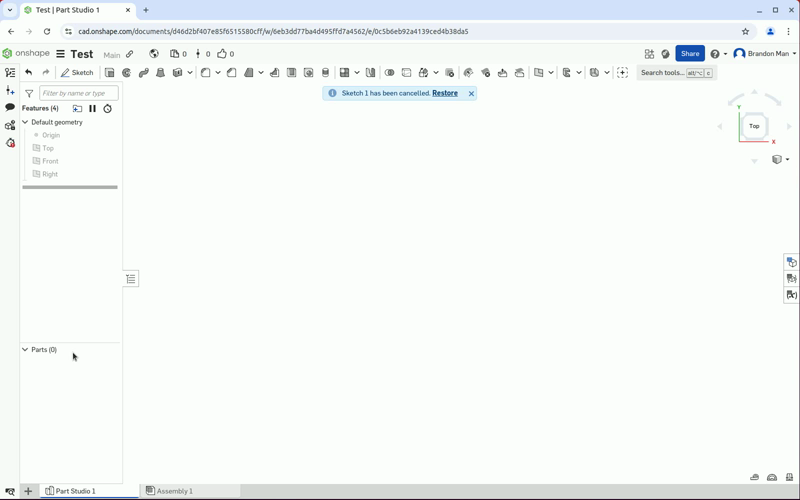
key(shift+p)
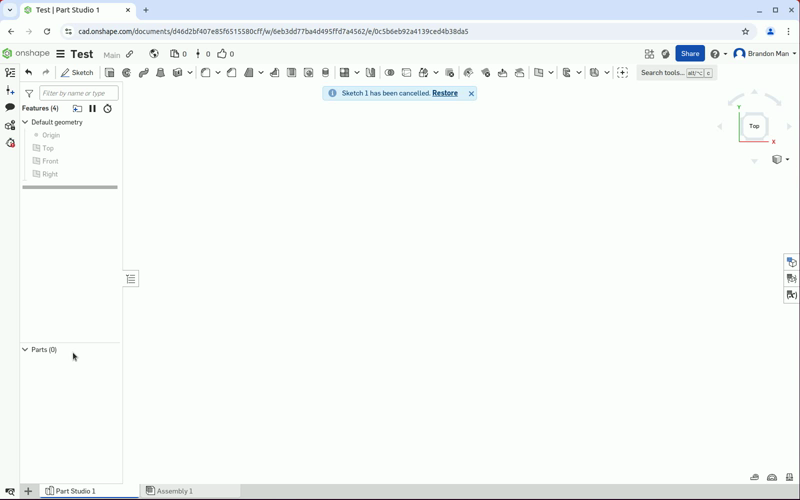
key(space)
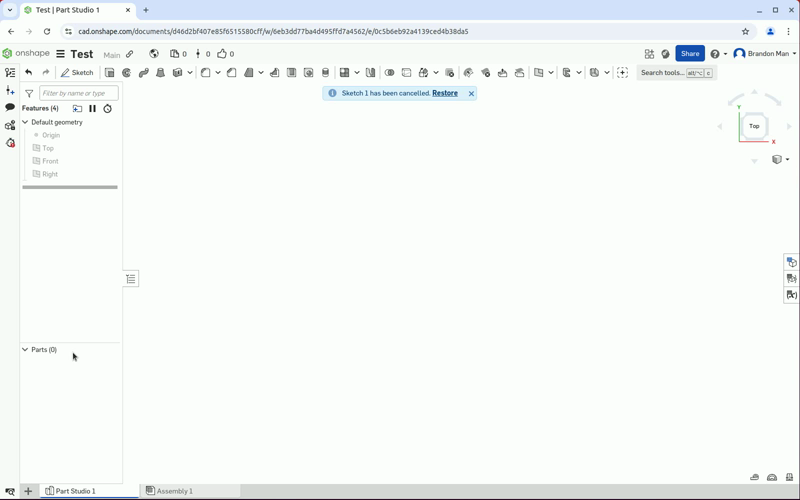
key_down(shift)
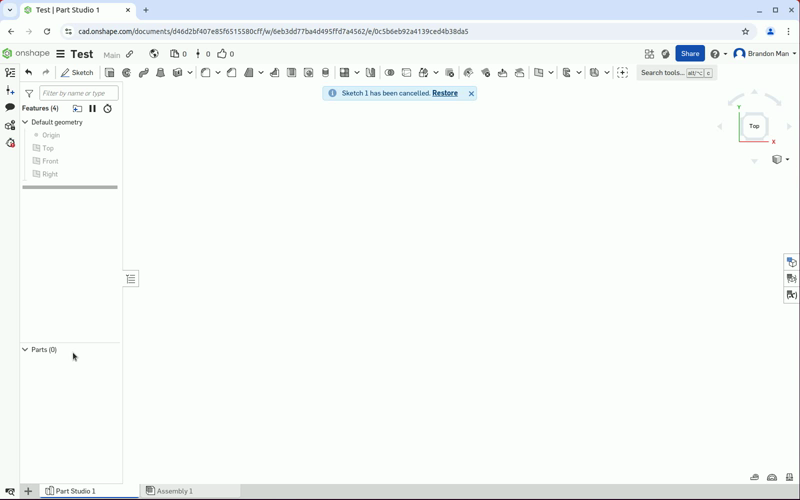
key(up)
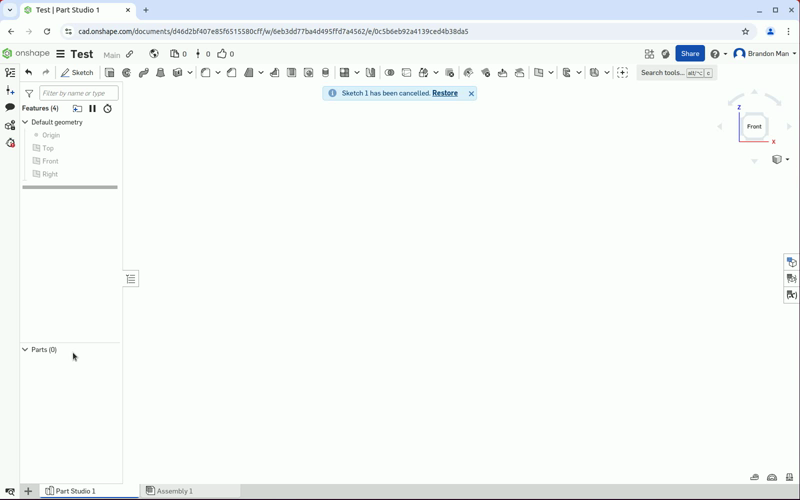
key_up(shift)
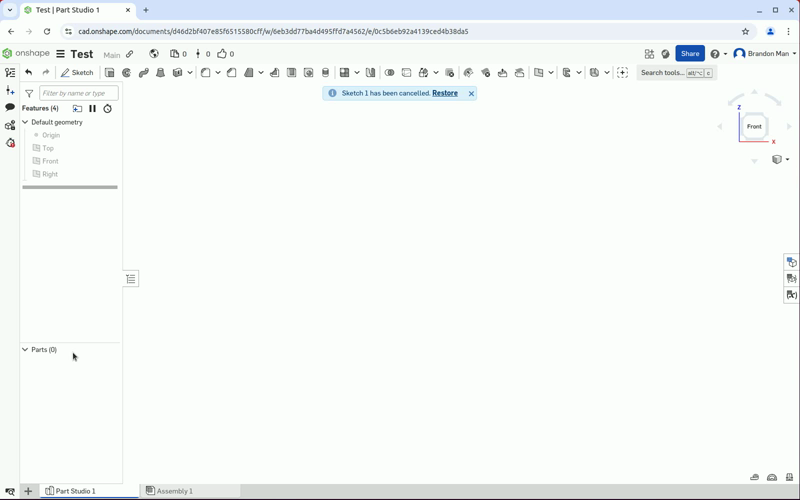
mouse_move(73, 352)
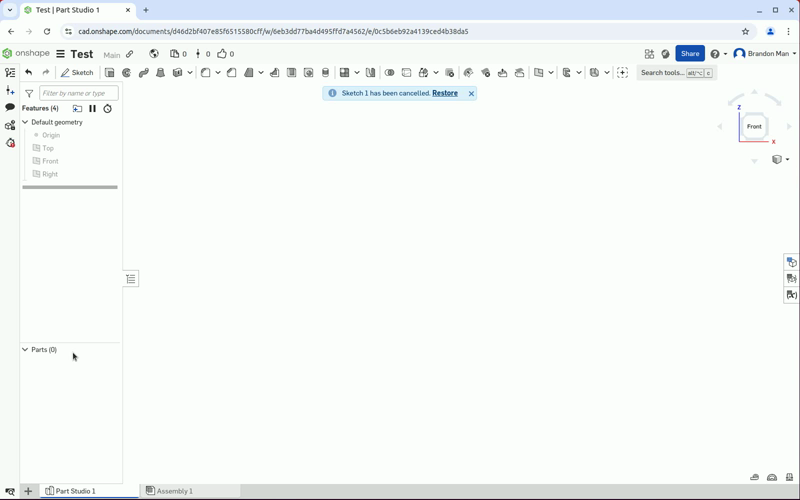
key(shift+y)
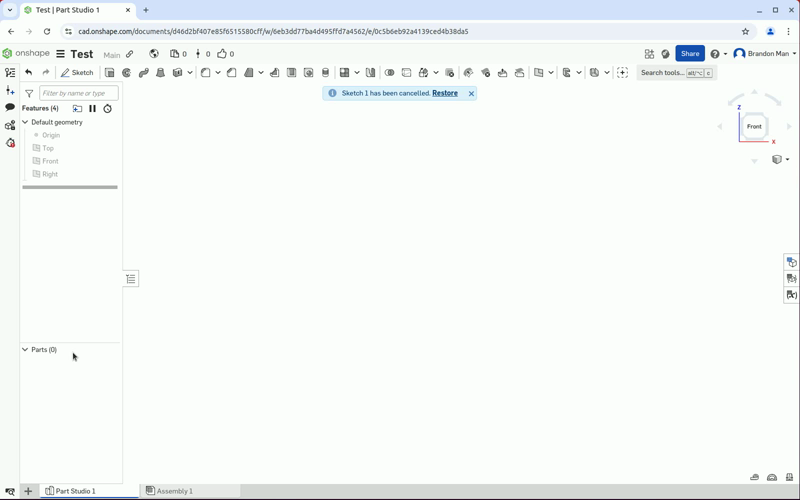
key(shift+s)
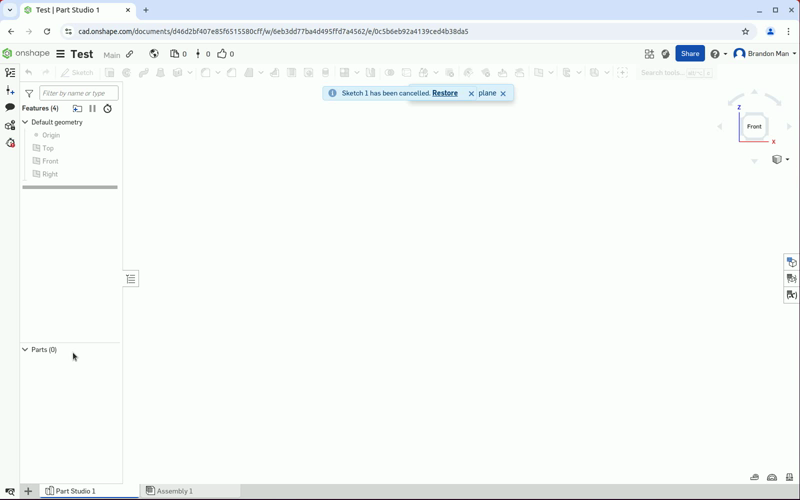
mouse_move(73, 163)
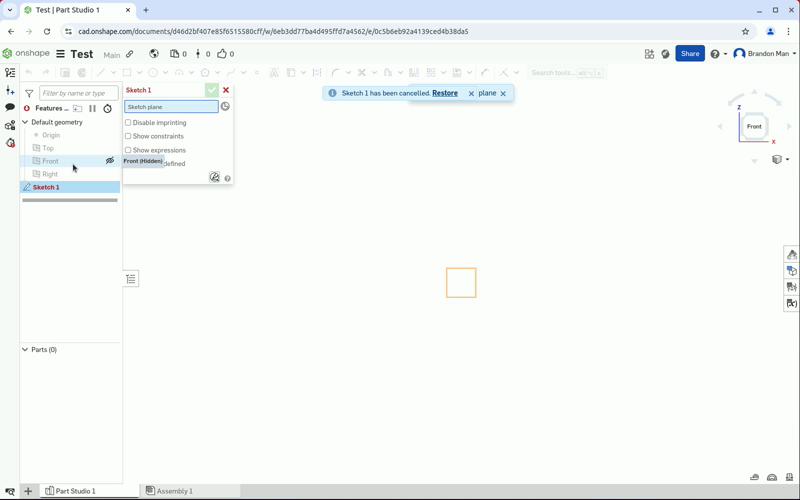
click(73, 163)
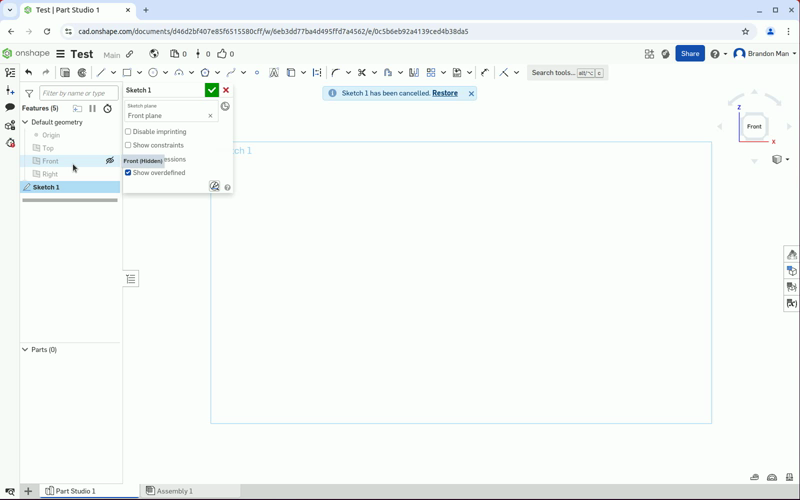
mouse_move(73, 352)
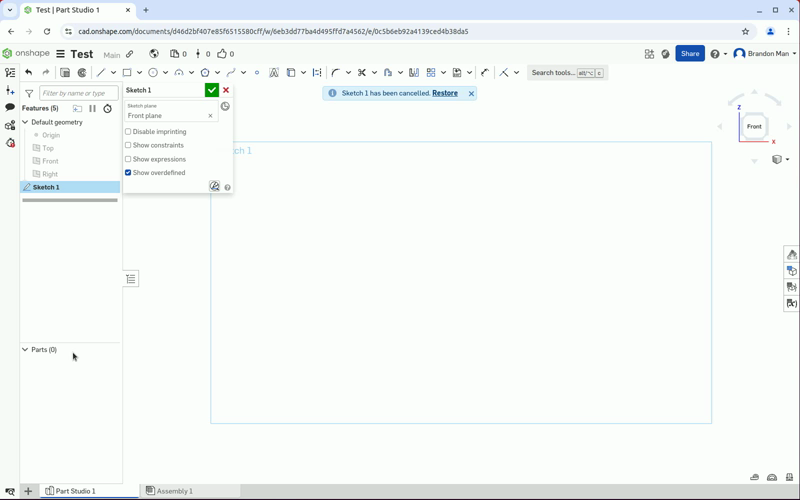
key(y)
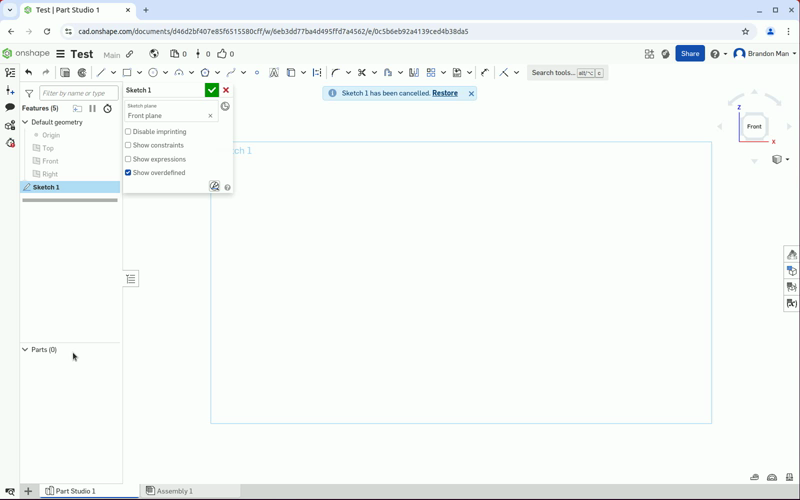
key(l)
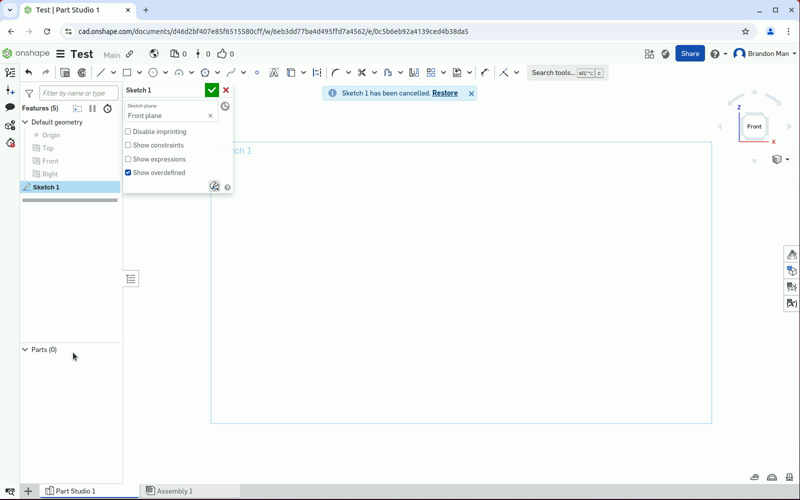
key_down(shift)
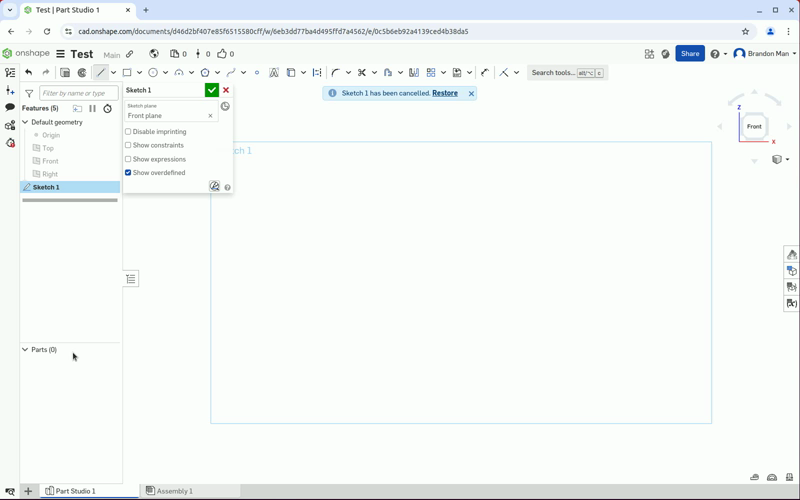
mouse_move(382, 357)
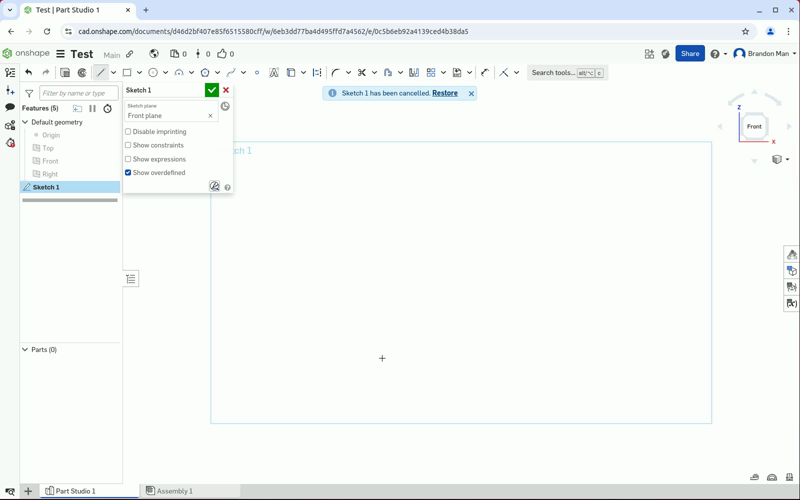
click(382, 357)
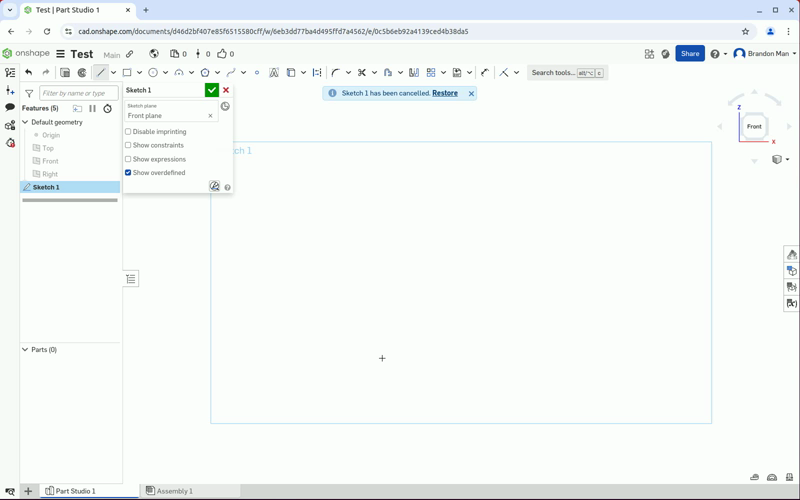
key_up(shift)
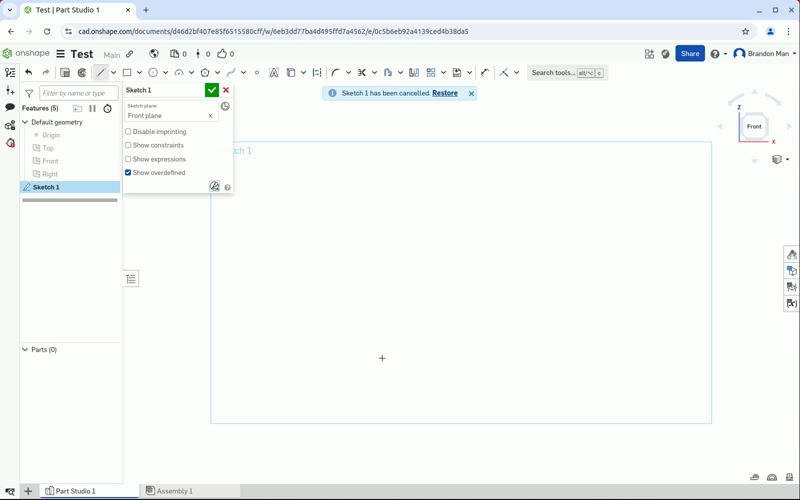
key_down(shift)
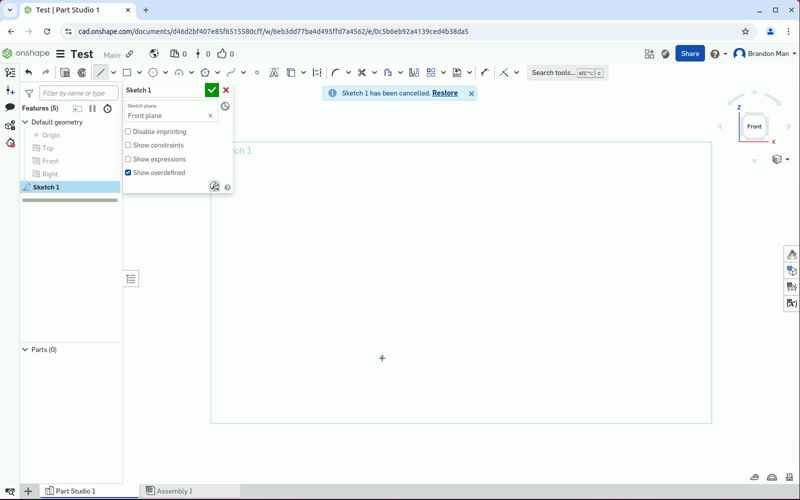
mouse_move(531, 357)
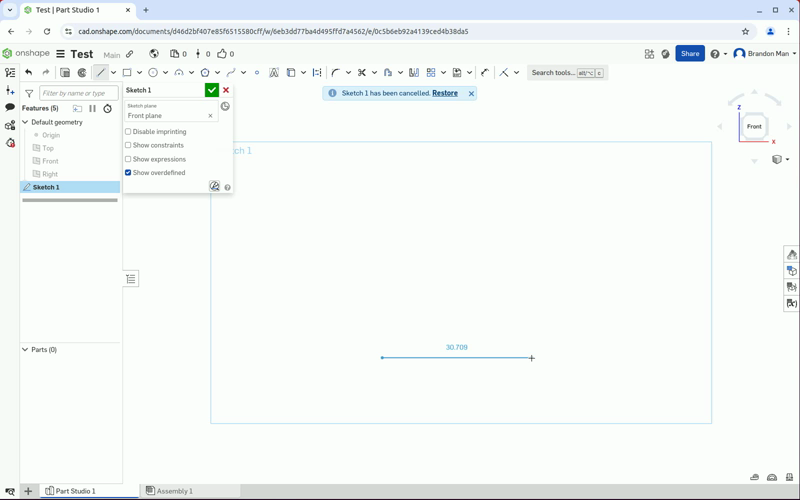
click(531, 357)
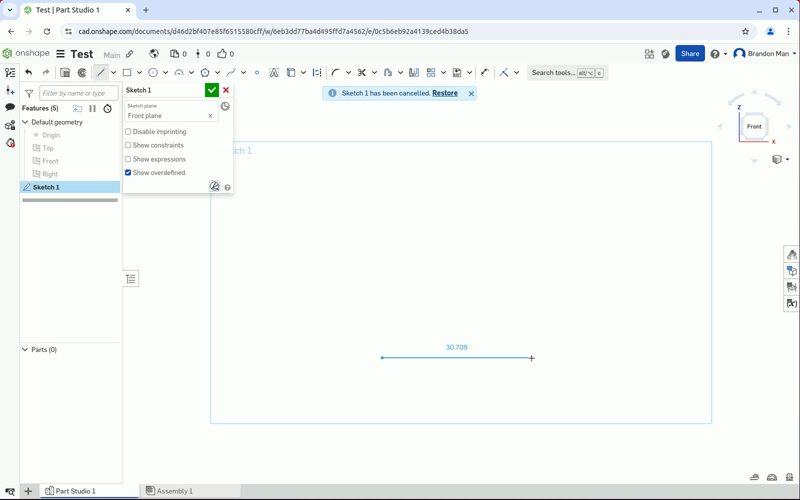
key_up(shift)
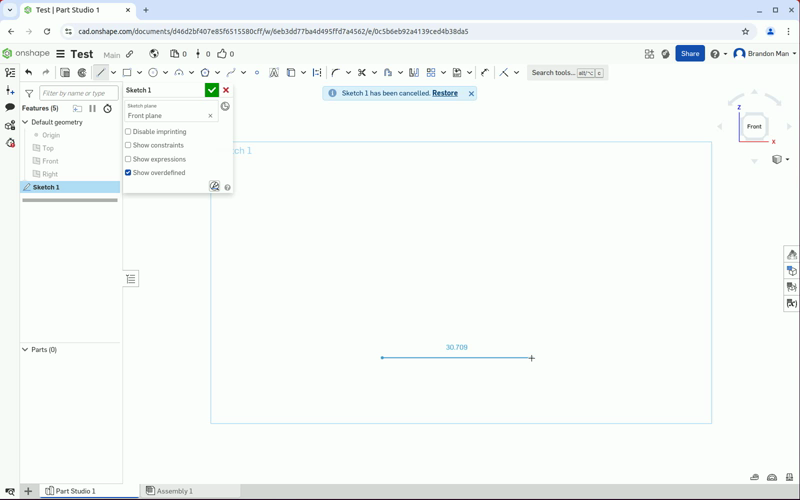
key_down(shift)
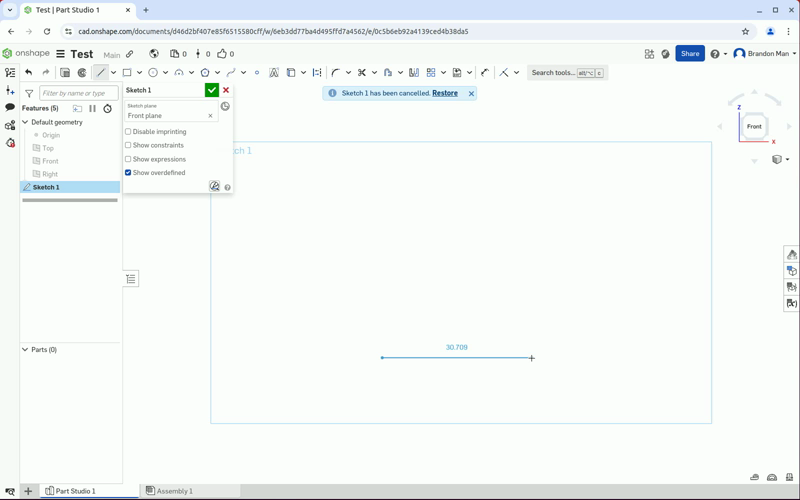
mouse_move(531, 208)
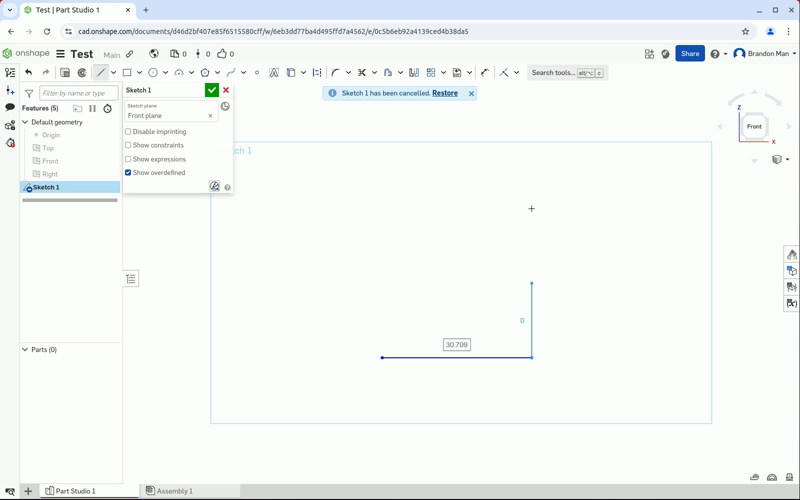
click(531, 208)
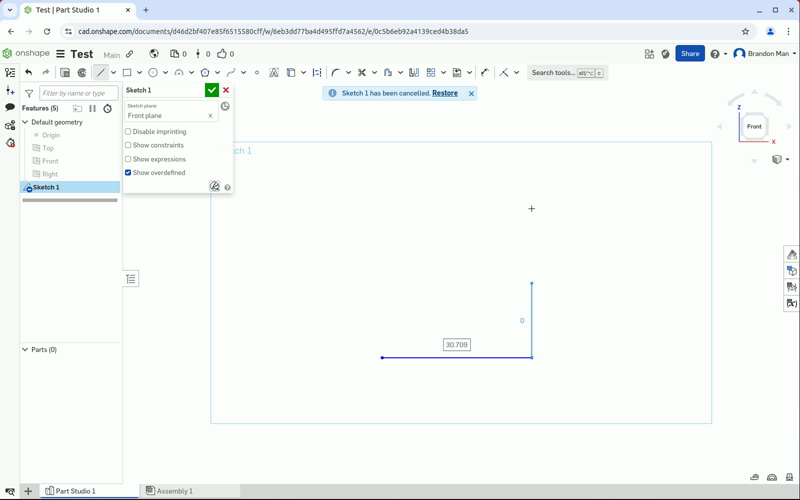
key_up(shift)
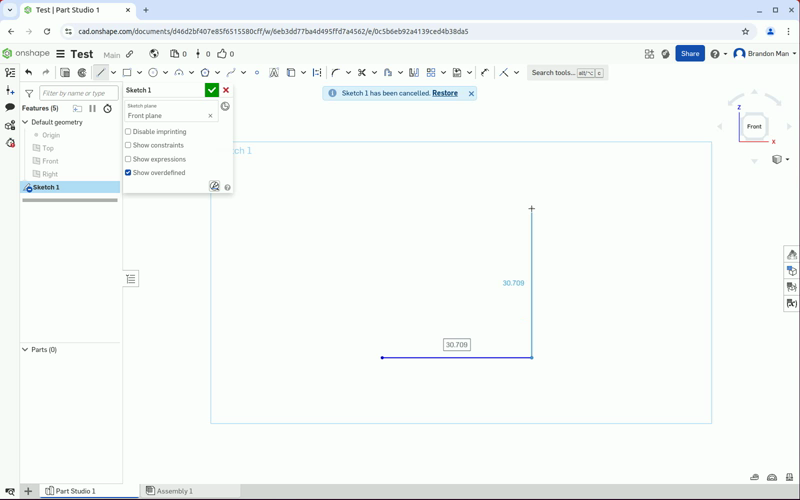
key_down(shift)
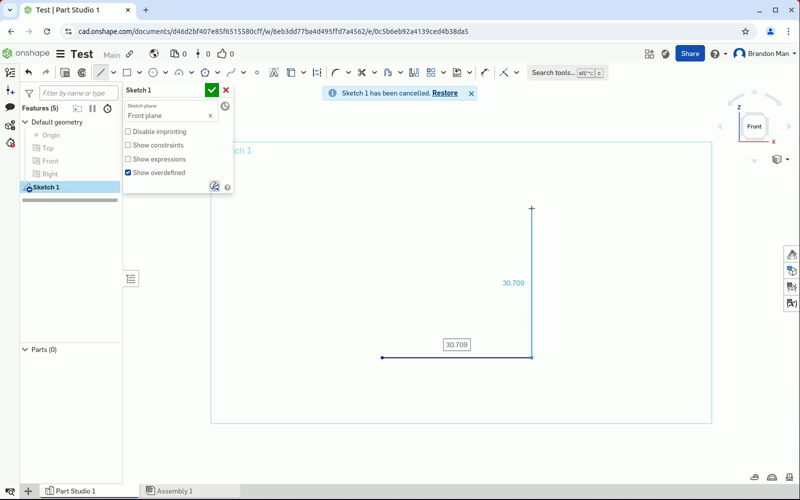
mouse_move(382, 208)
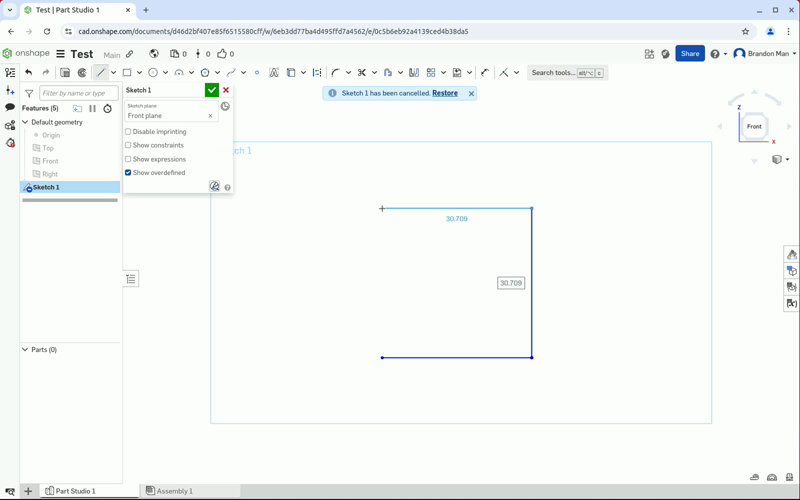
click(382, 208)
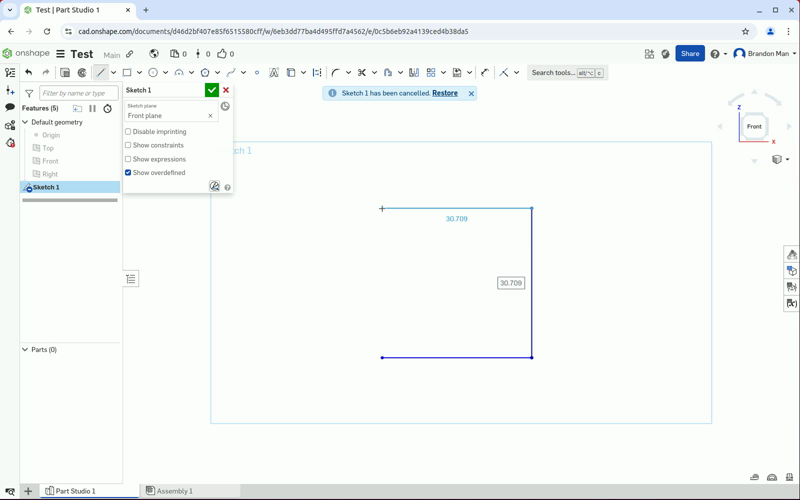
key_up(shift)
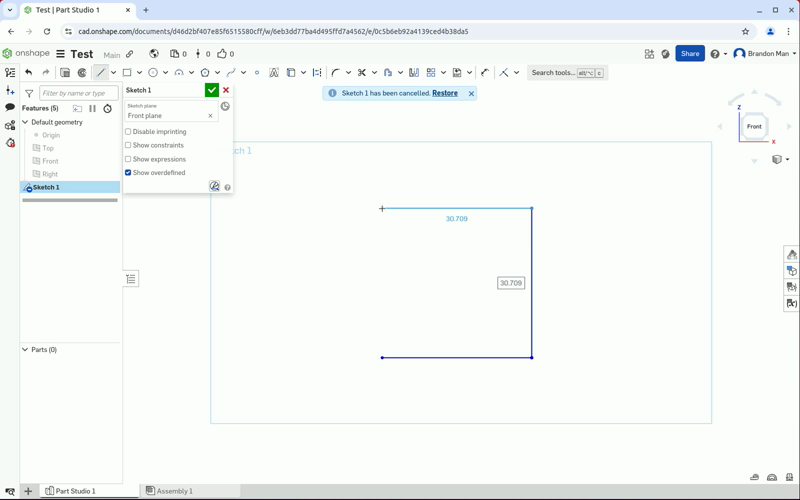
key_down(shift)
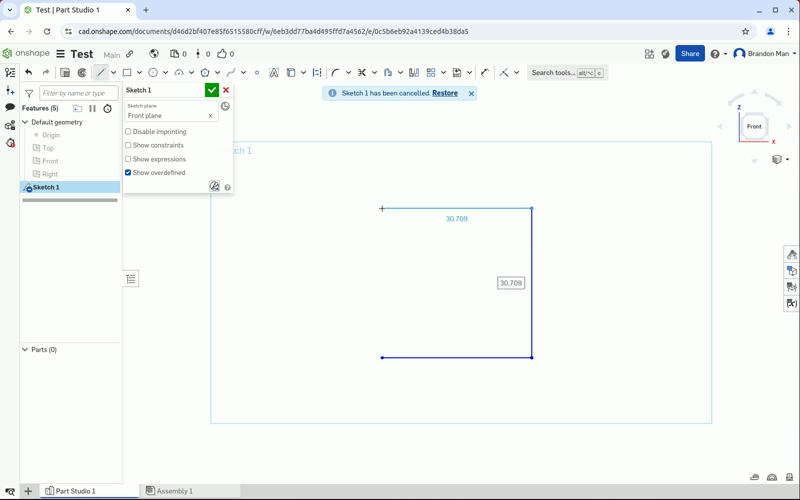
mouse_move(382, 357)
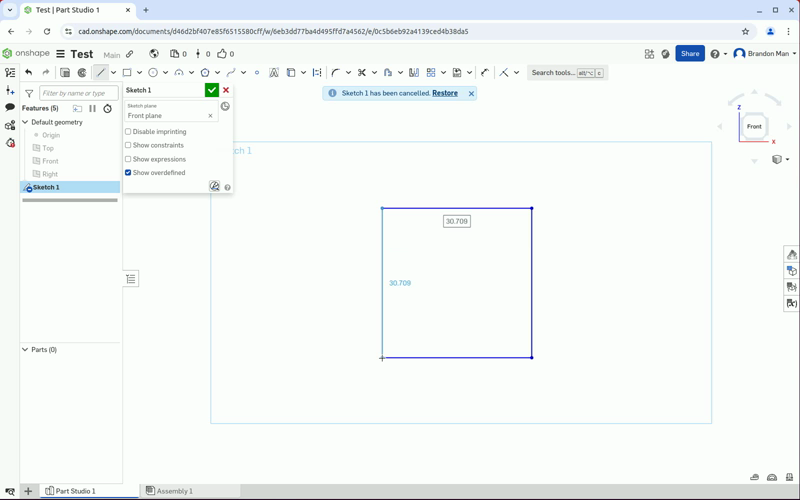
key_up(shift)
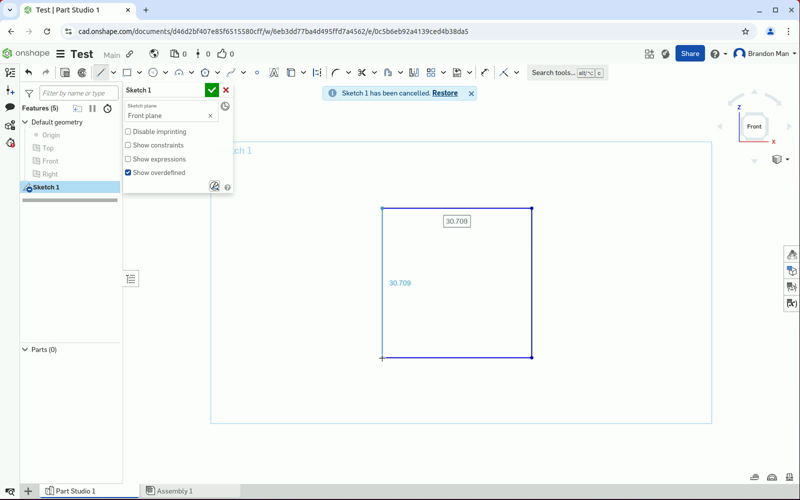
click(382, 357)
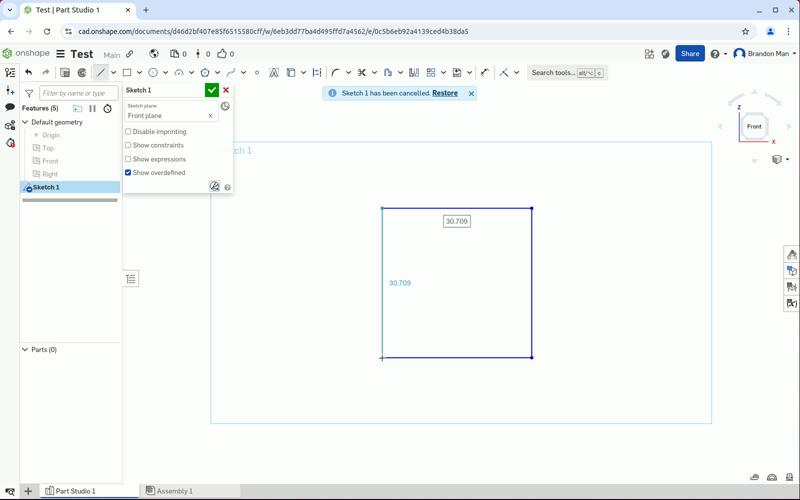
key(esc)
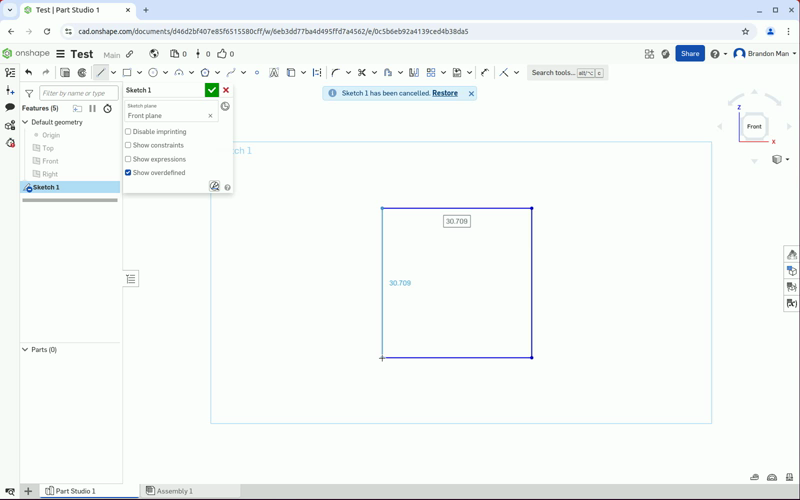
key(c)
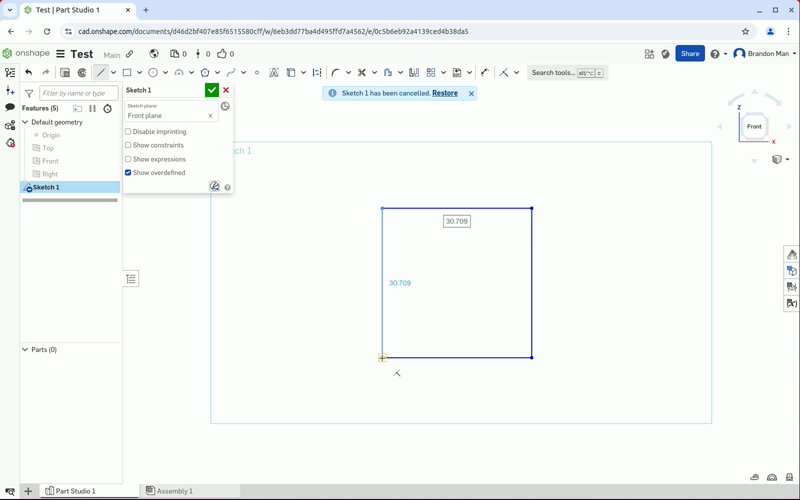
key_down(shift)
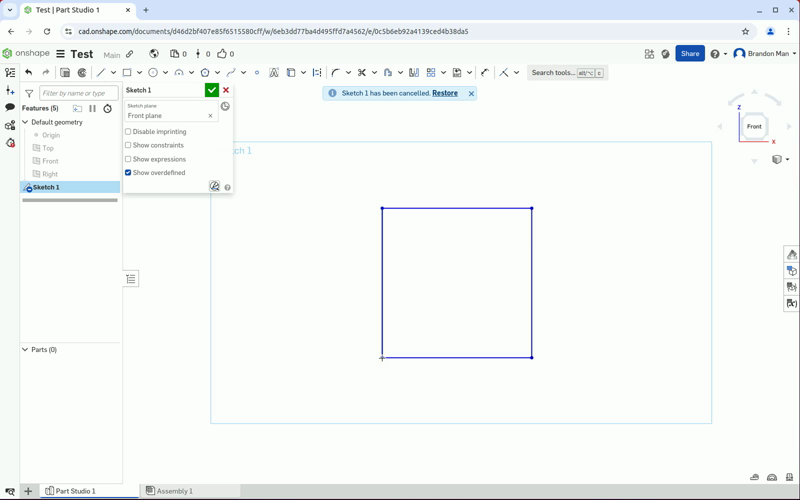
mouse_move(461, 282)
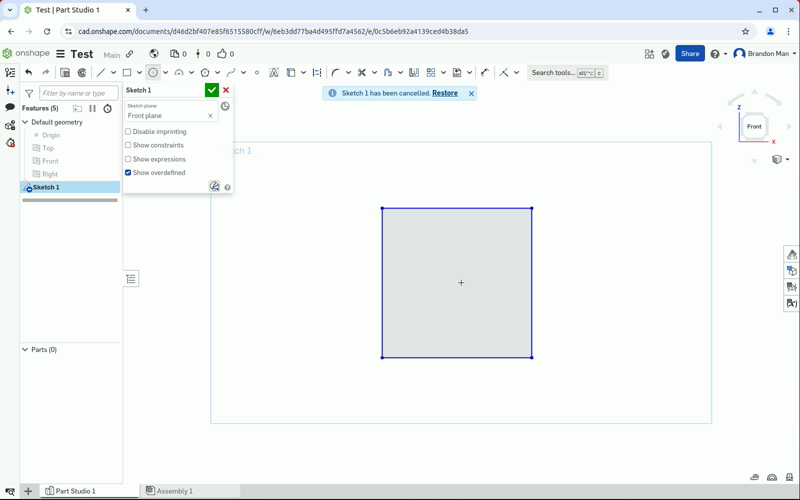
click(461, 282)
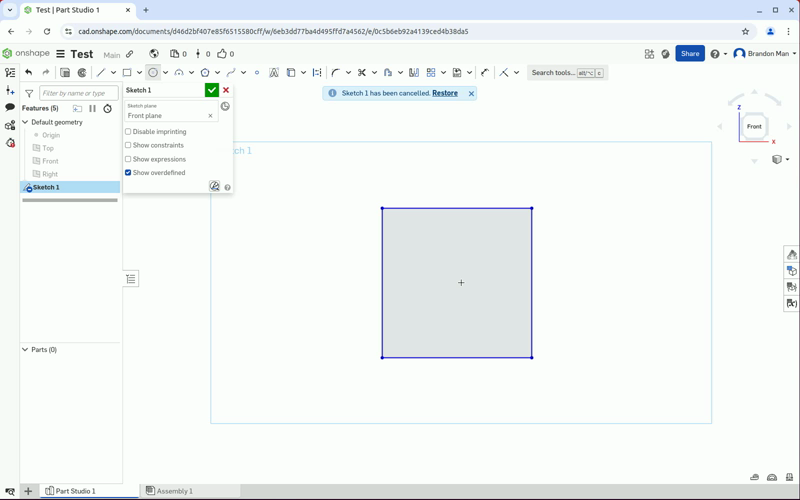
key_up(shift)
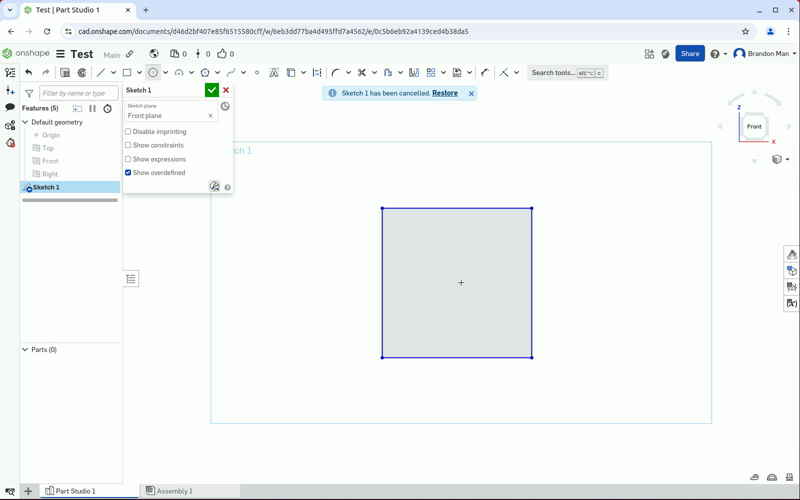
mouse_move(508, 282)
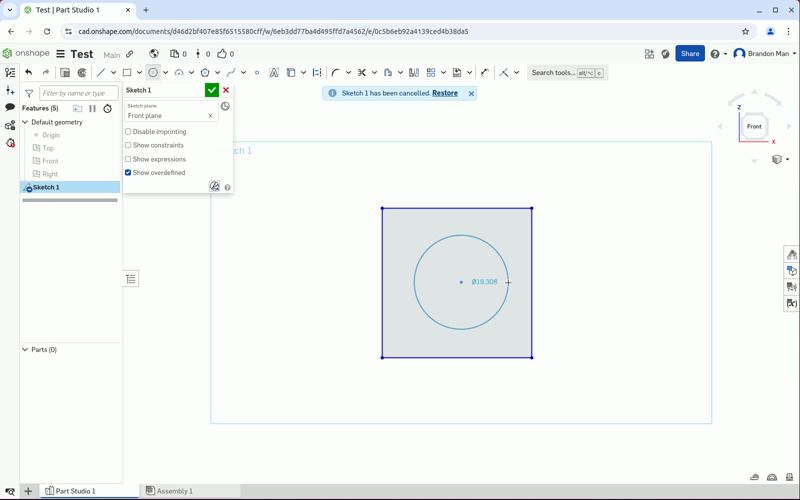
click(508, 282)
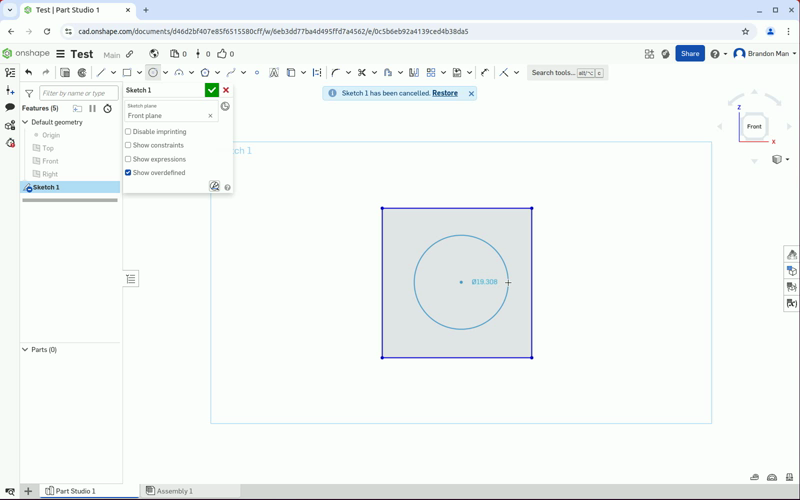
key(esc)
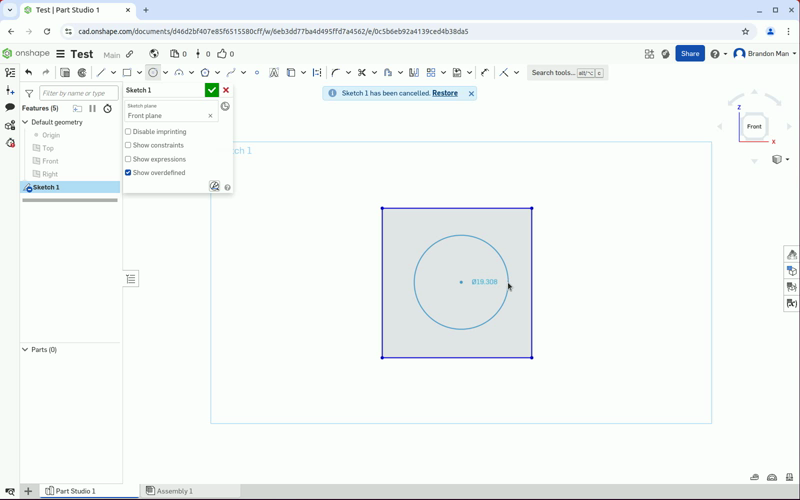
mouse_move(394, 346)
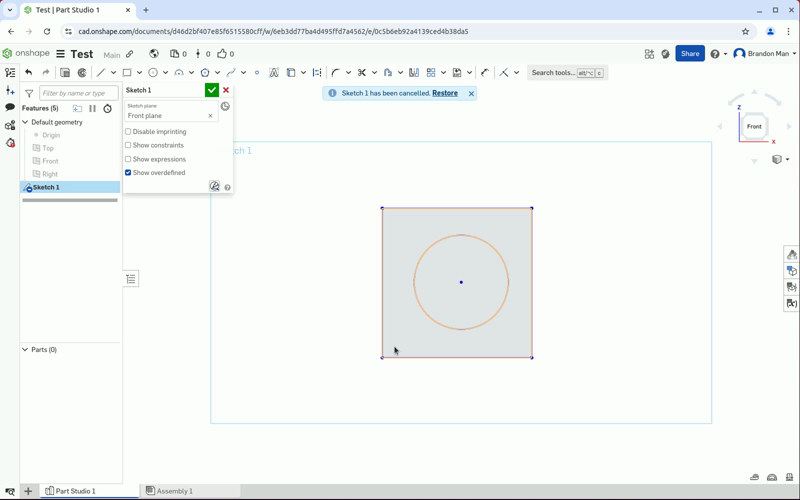
click(394, 346)
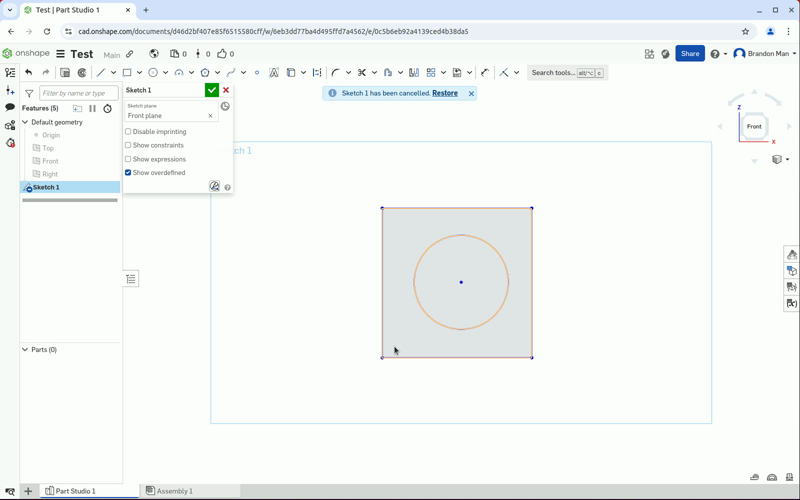
mouse_move(73, 352)
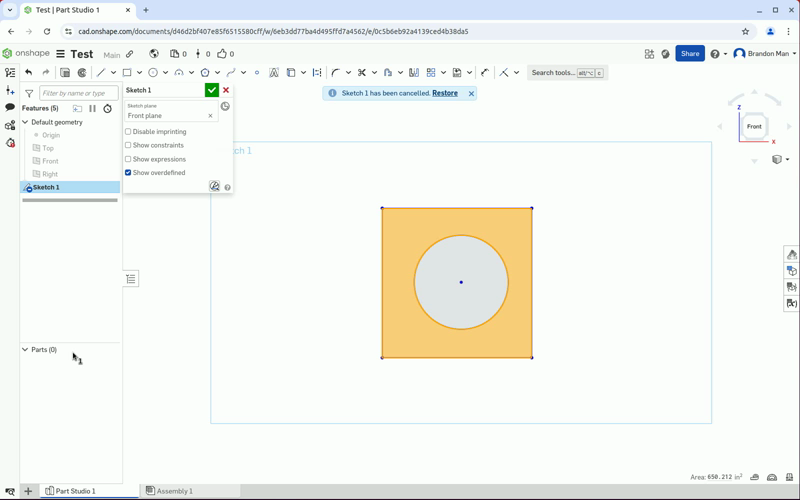
key(shift+y)
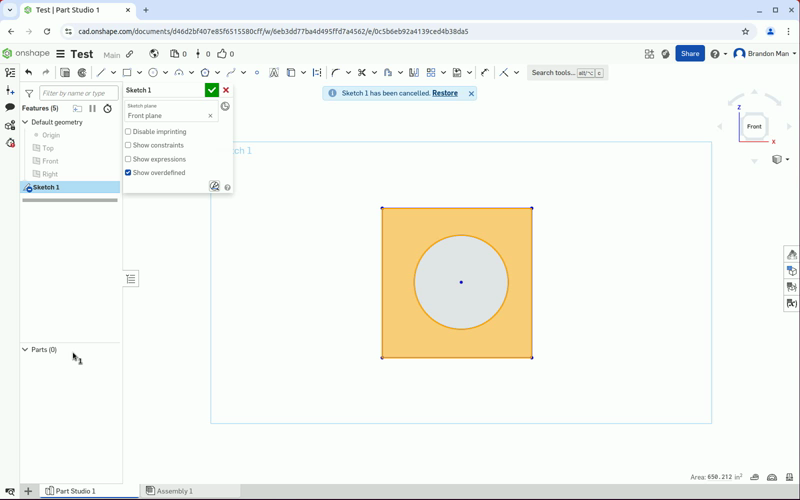
key(shift+e)
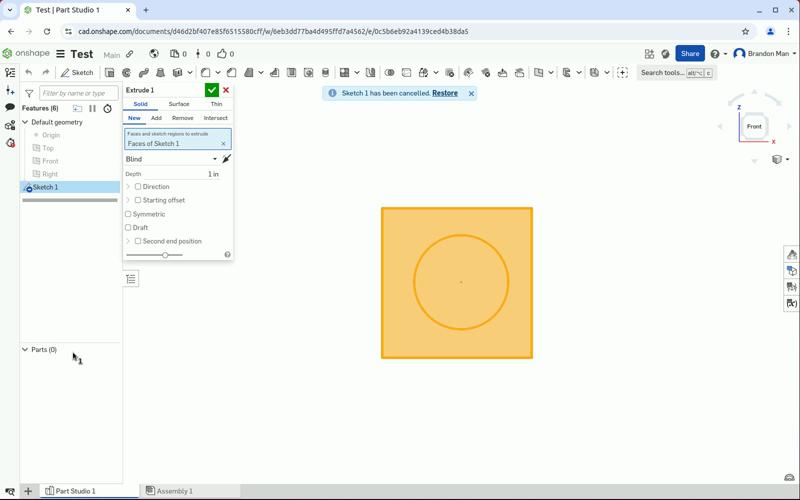
mouse_move(143, 106)
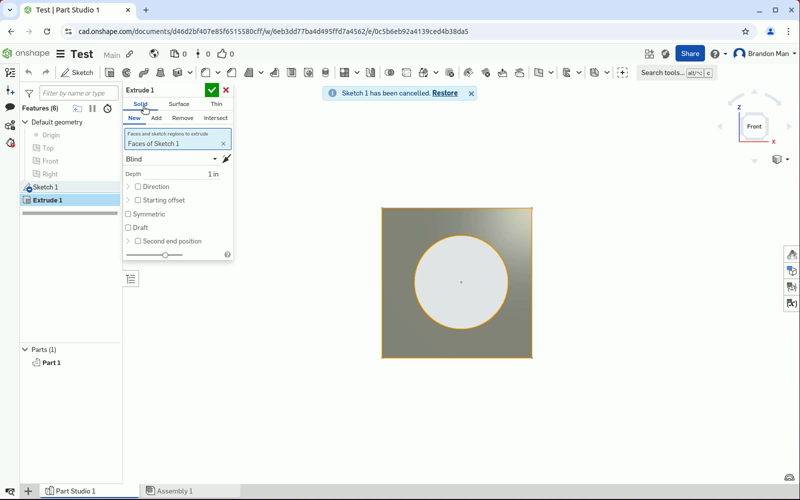
click(143, 106)
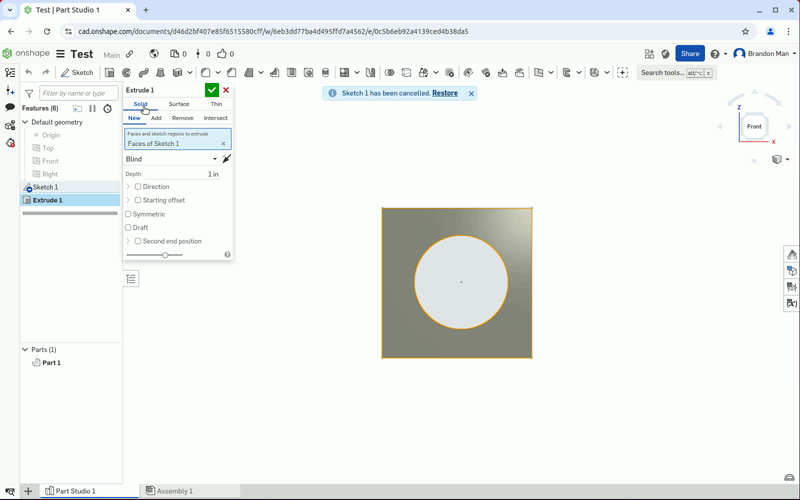
mouse_move(137, 120)
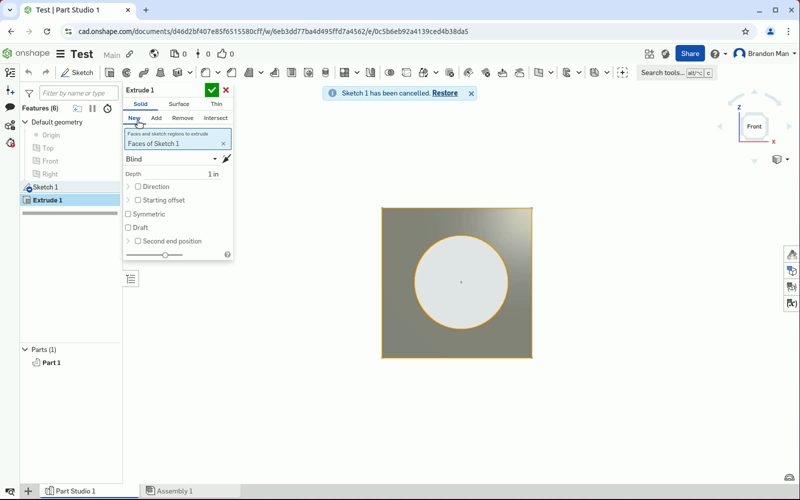
click(137, 120)
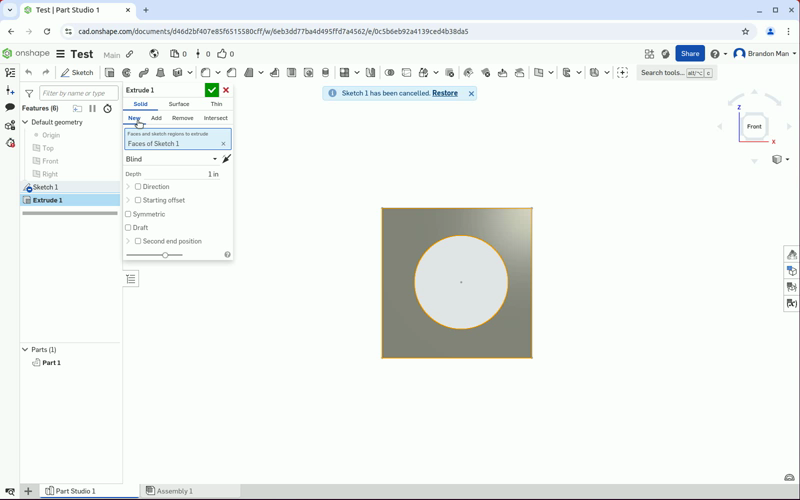
key(tab, 4)
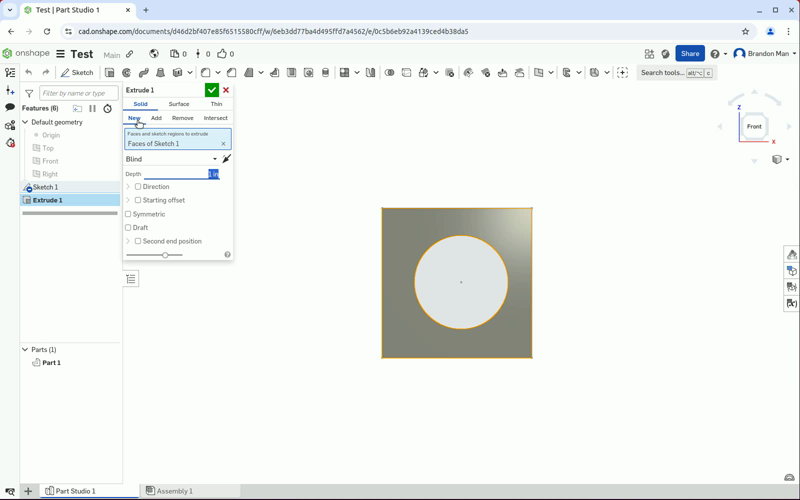
text(11.554)
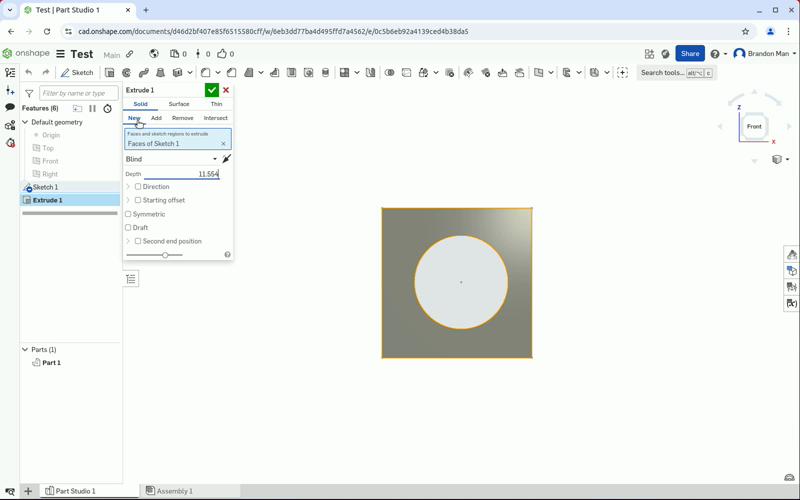
key(enter)
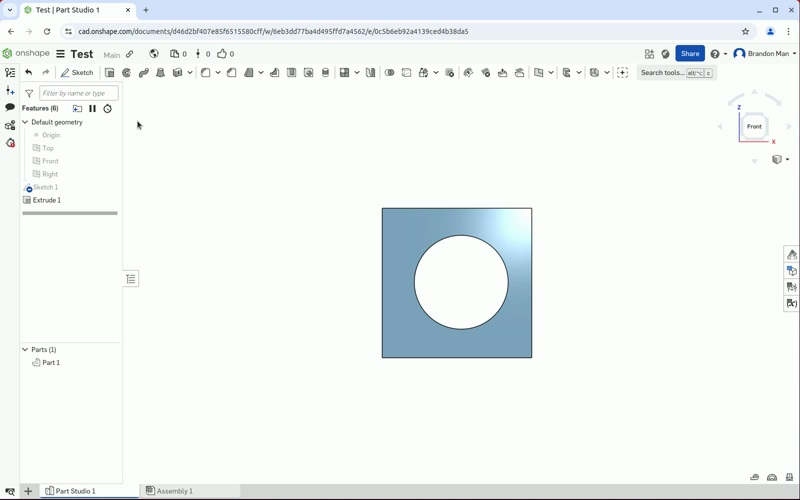
key(shift+h)
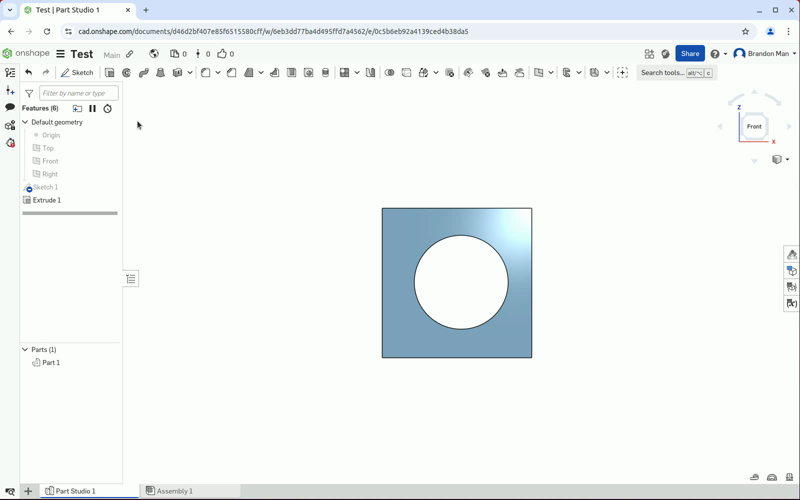
key(shift+h)
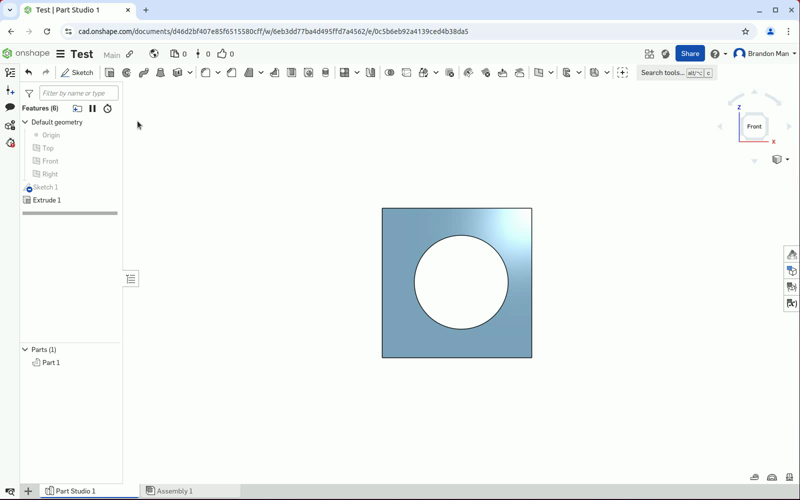
mouse_move(73, 189)
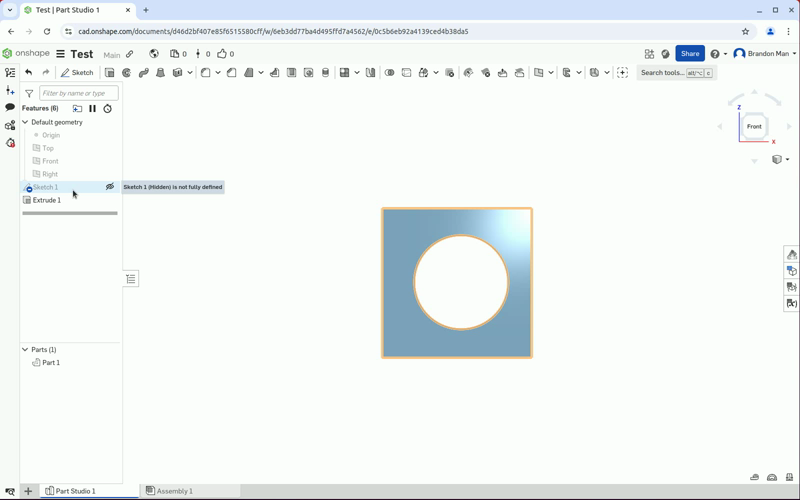
click(73, 189)
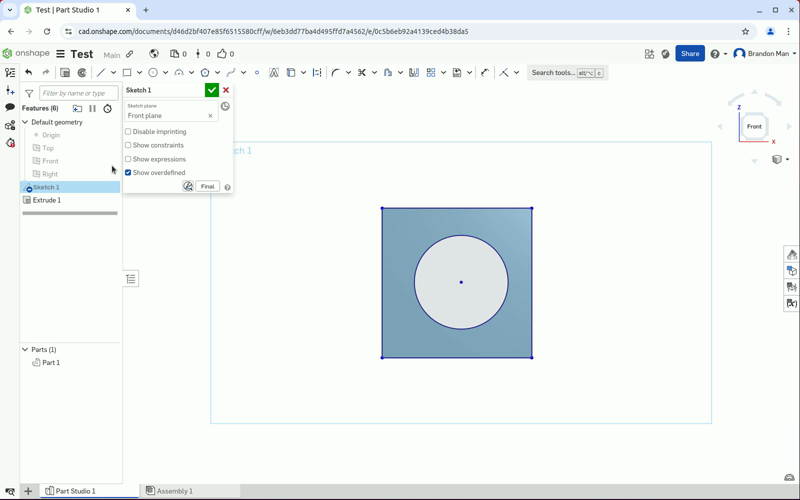
mouse_move(229, 92)
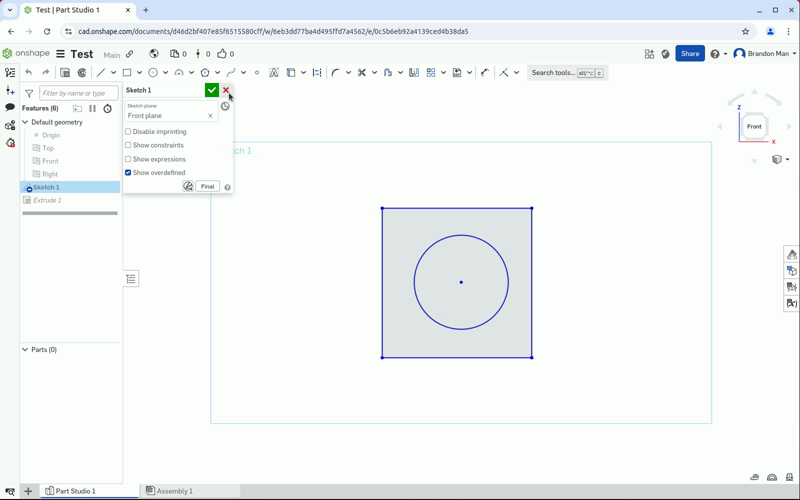
click(229, 92)
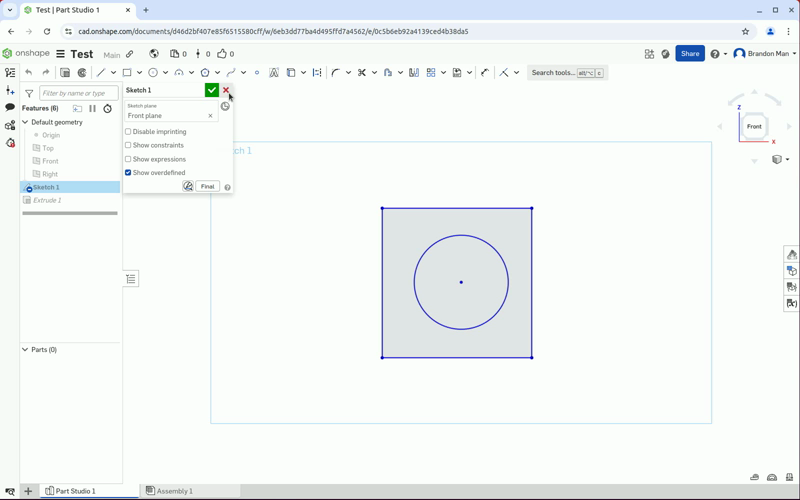
key(shift+s)
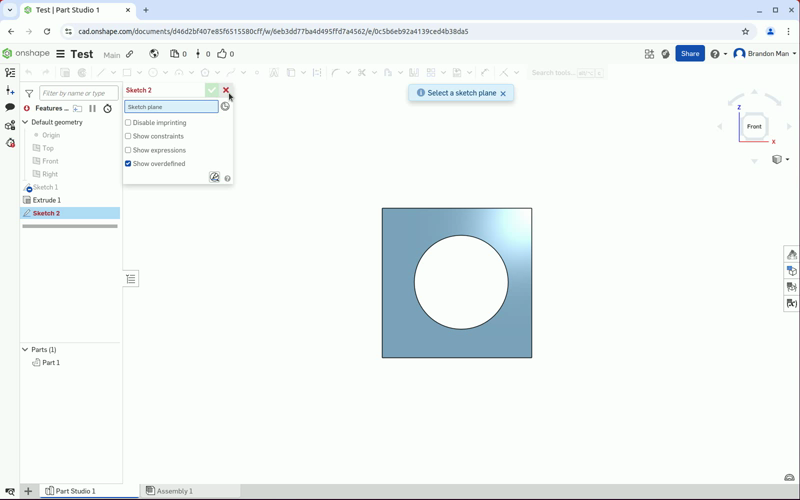
mouse_move(73, 163)
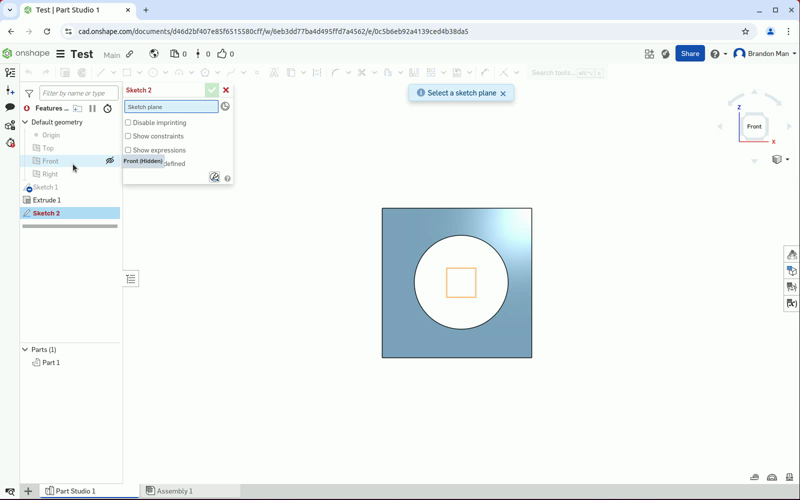
click(73, 163)
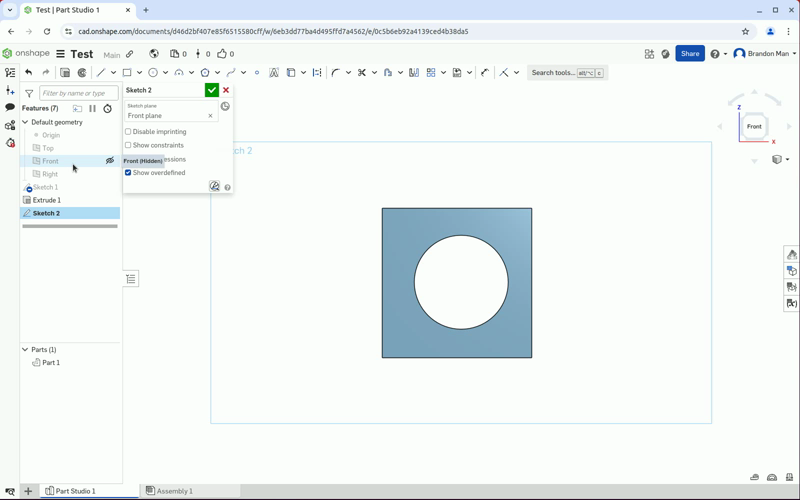
mouse_move(73, 352)
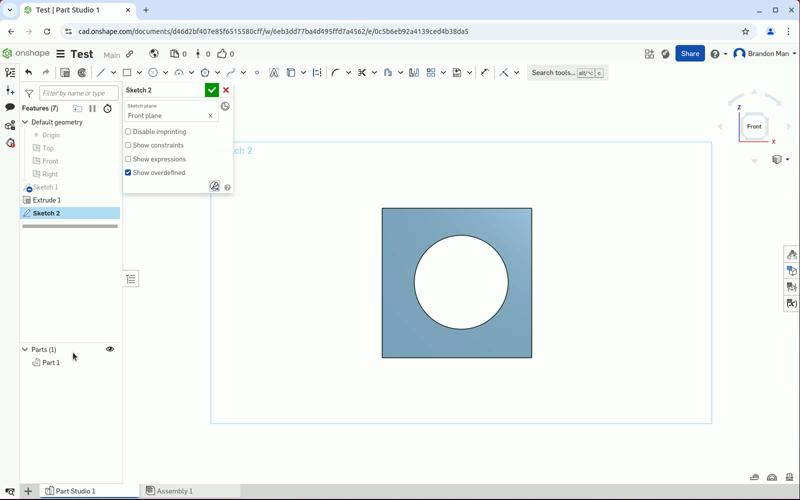
key(y)
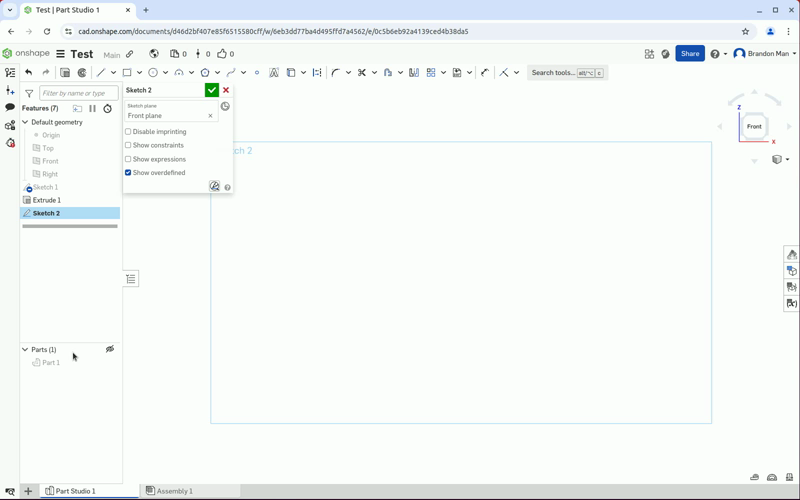
key(l)
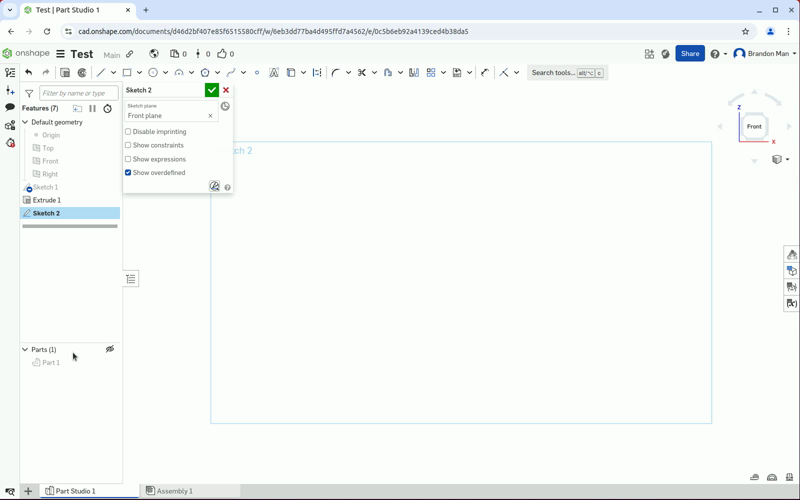
key_down(shift)
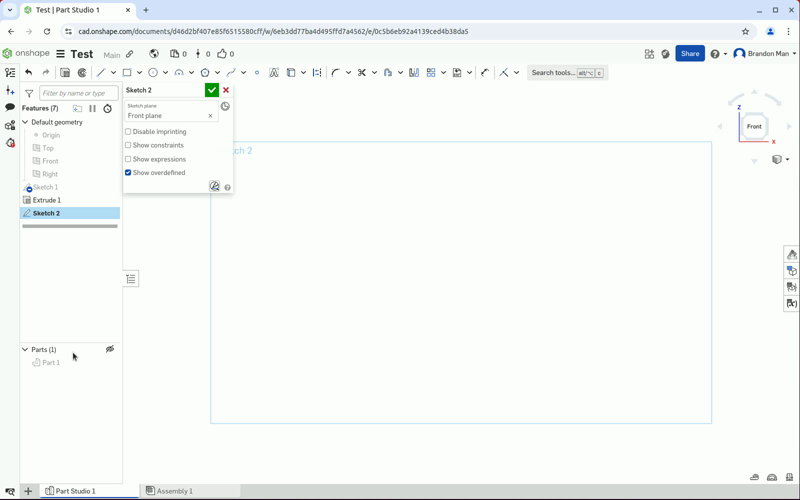
mouse_move(348, 395)
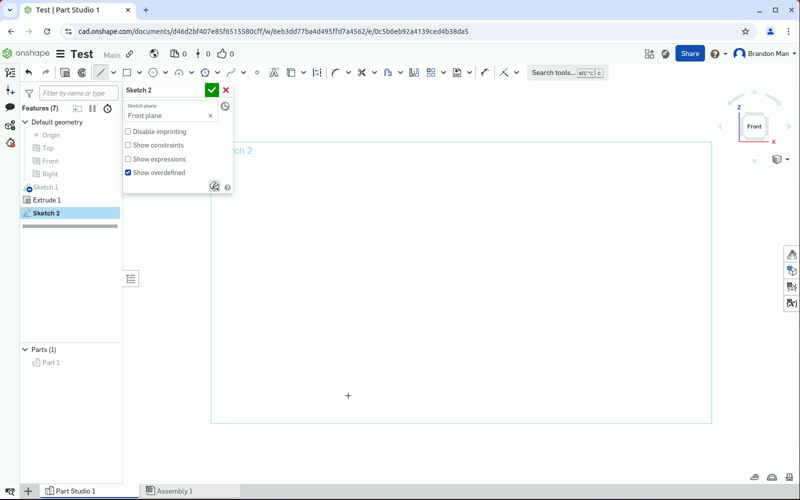
click(348, 395)
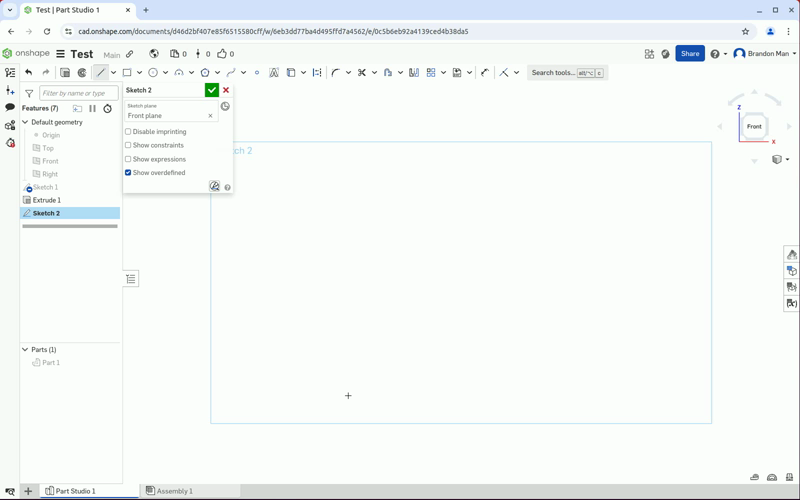
key_up(shift)
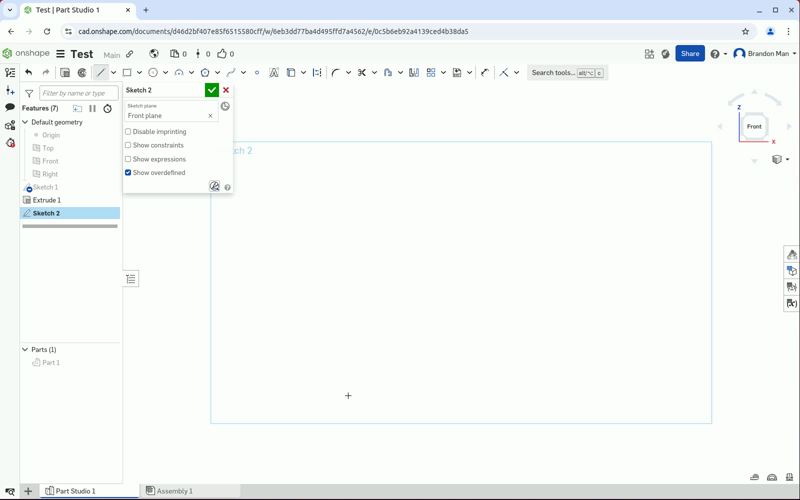
key_down(shift)
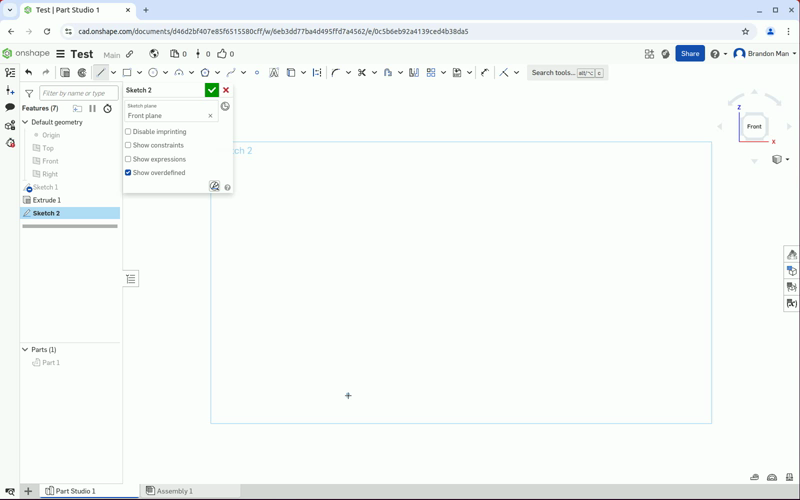
mouse_move(572, 395)
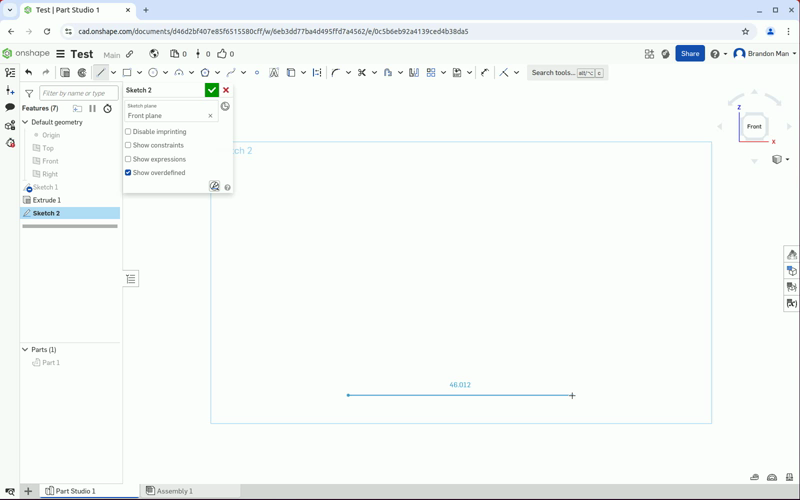
click(572, 395)
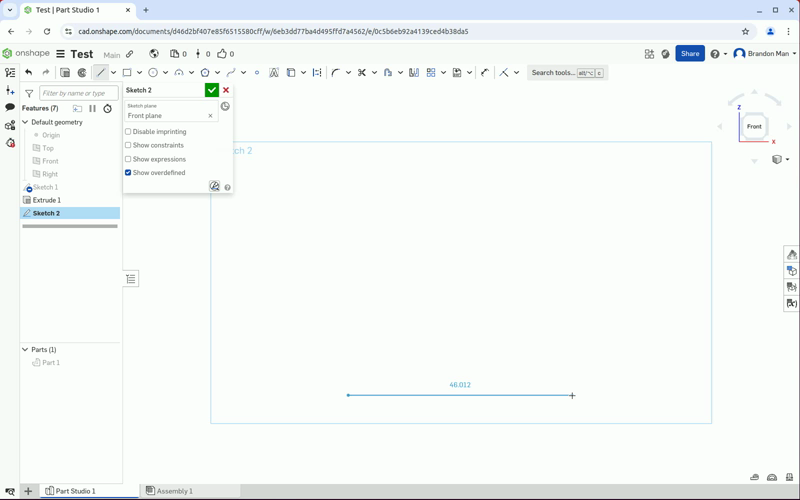
key_up(shift)
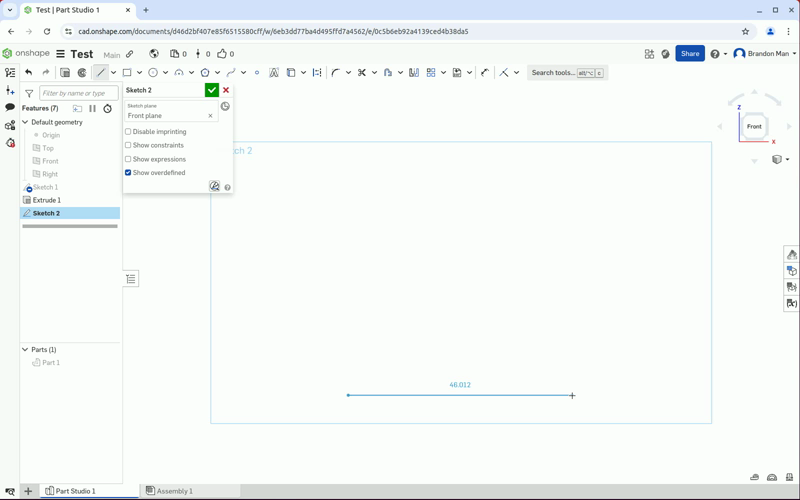
key_down(shift)
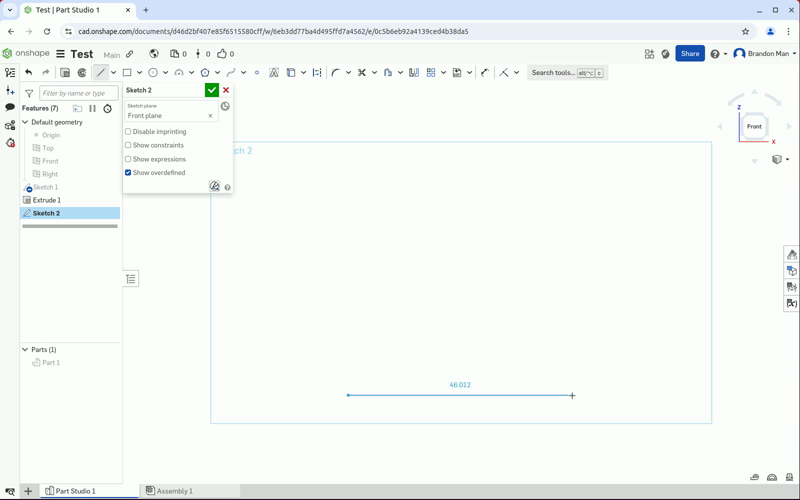
mouse_move(572, 171)
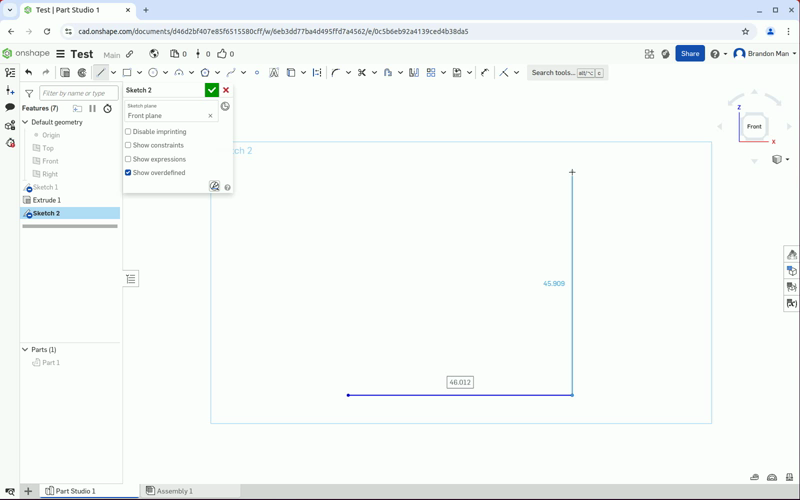
click(572, 171)
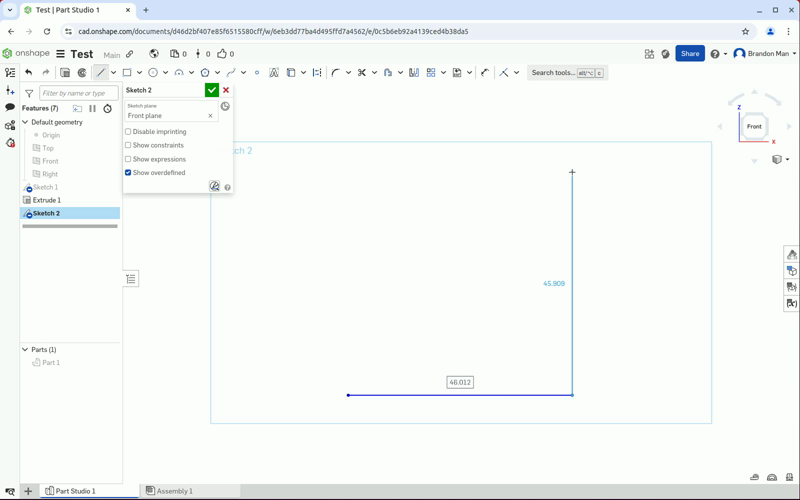
key_up(shift)
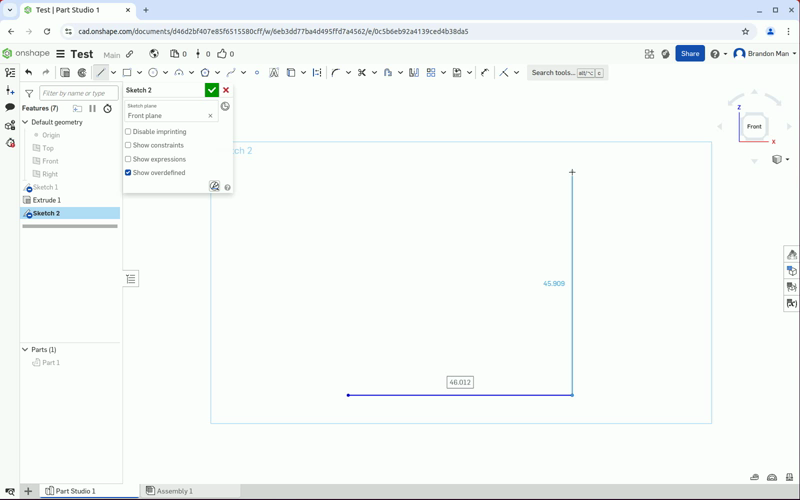
key_down(shift)
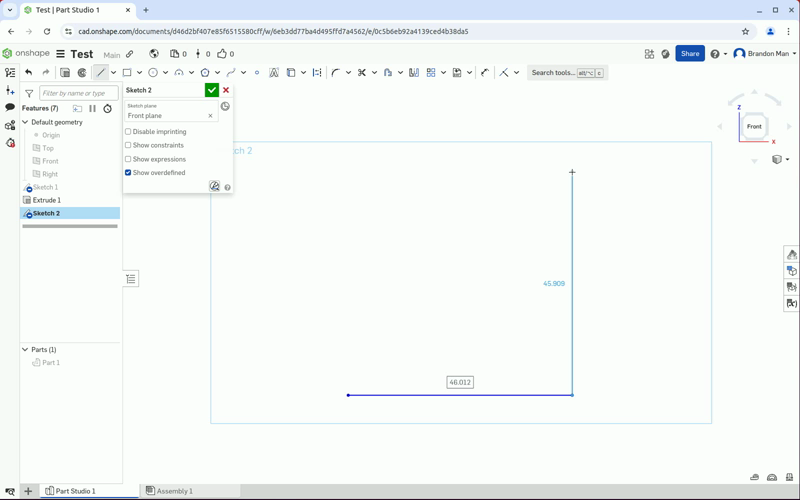
mouse_move(348, 171)
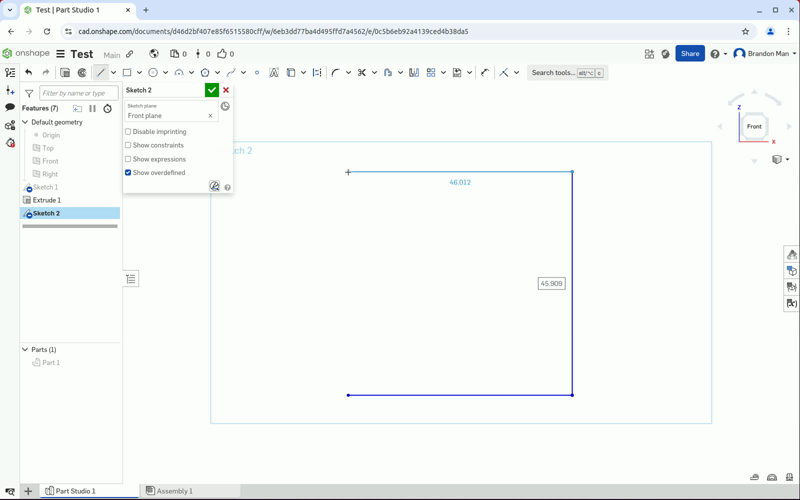
click(348, 171)
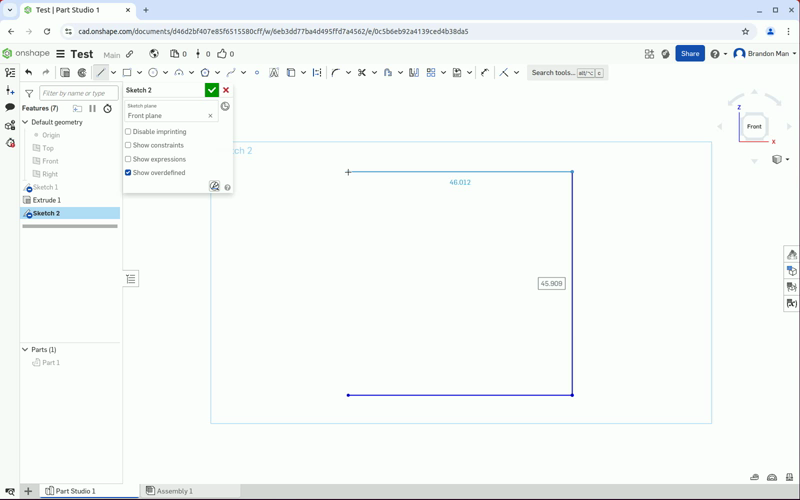
key_up(shift)
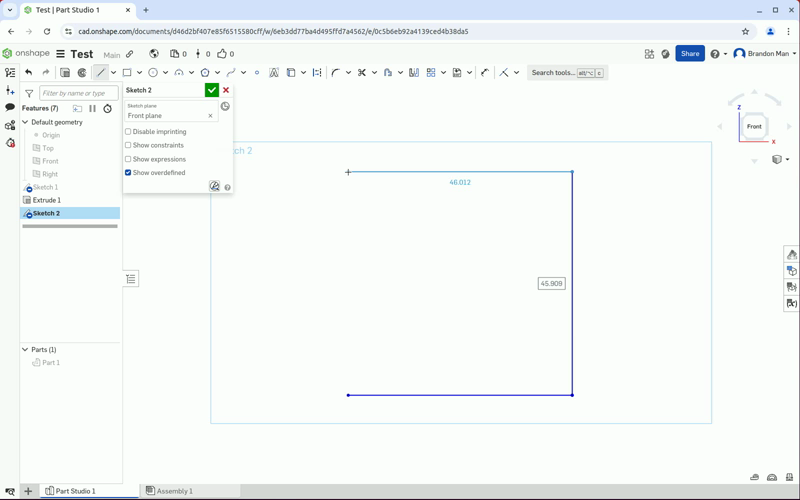
key_down(shift)
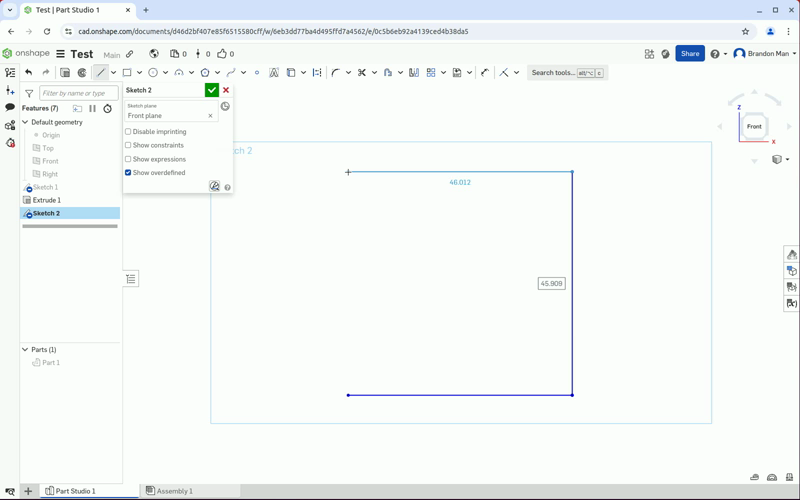
mouse_move(348, 395)
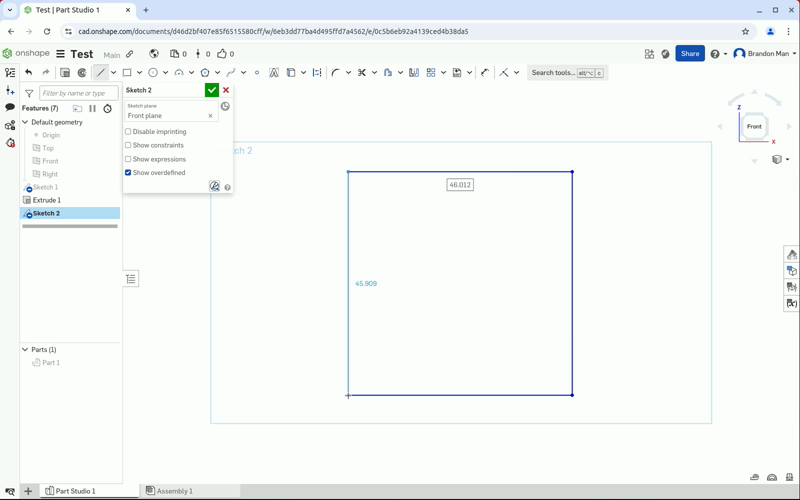
key_up(shift)
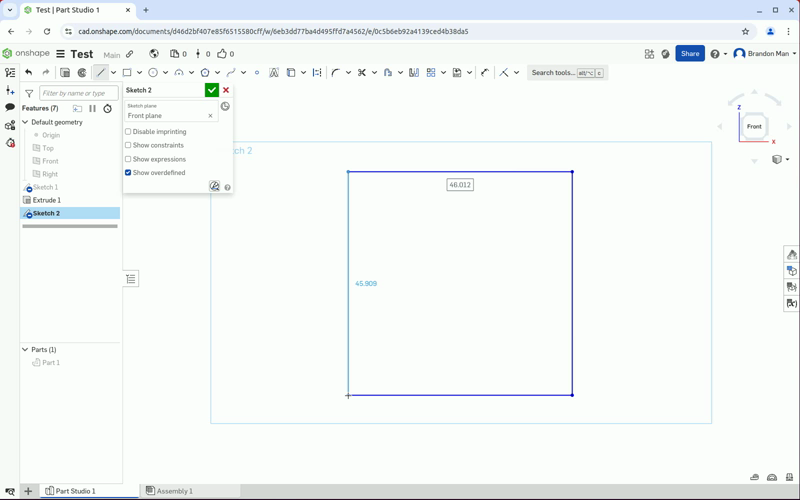
click(348, 395)
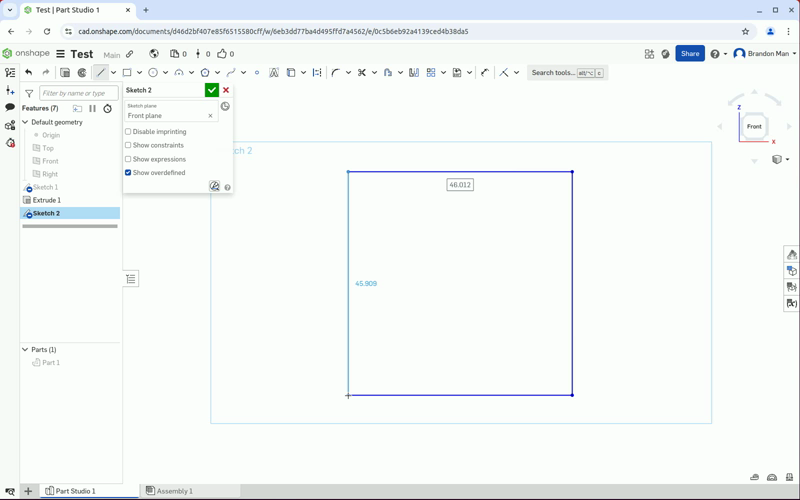
key(esc)
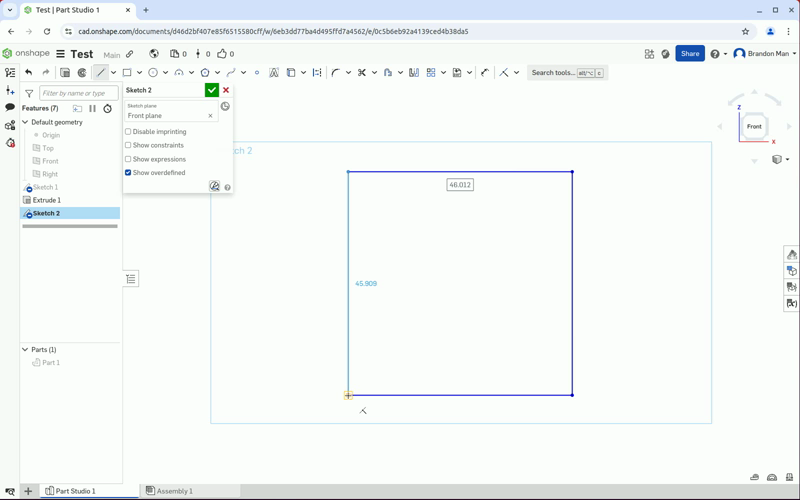
key(l)
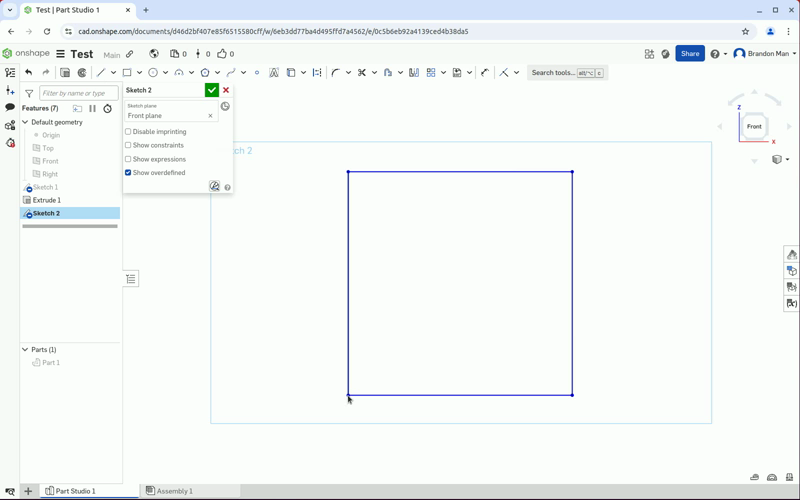
key_down(shift)
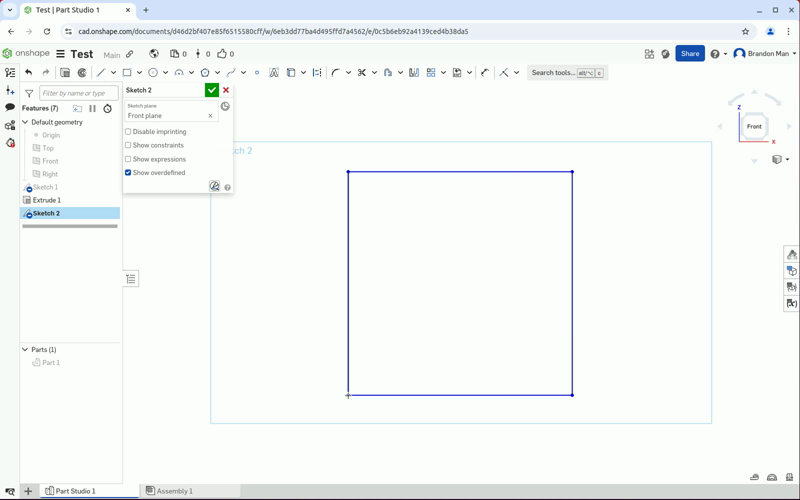
mouse_move(381, 357)
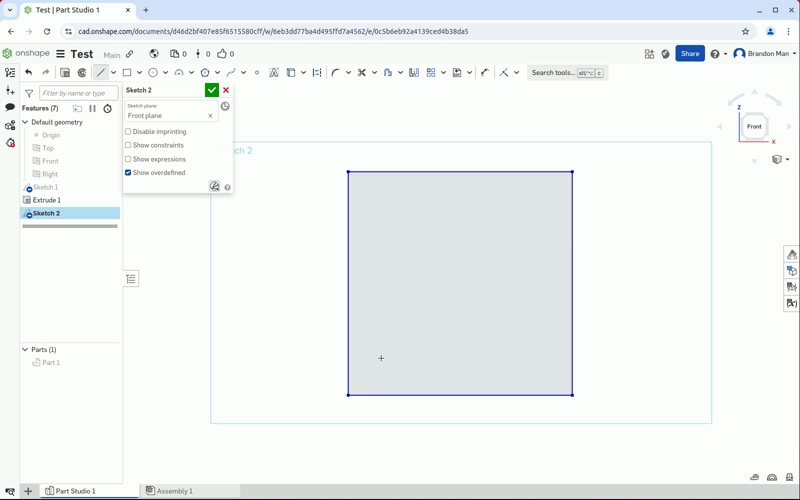
click(381, 357)
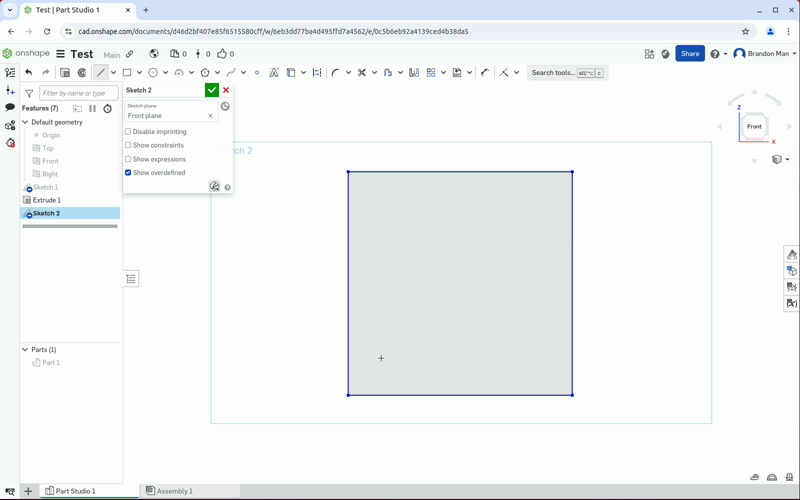
key_up(shift)
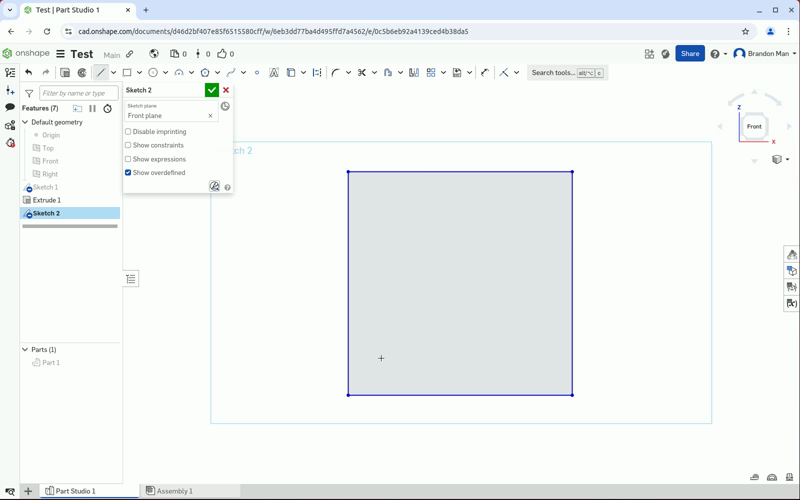
key_down(shift)
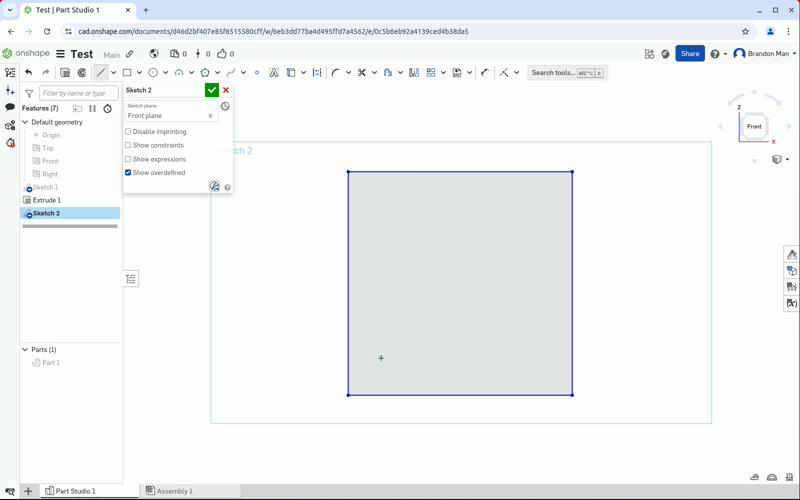
mouse_move(532, 357)
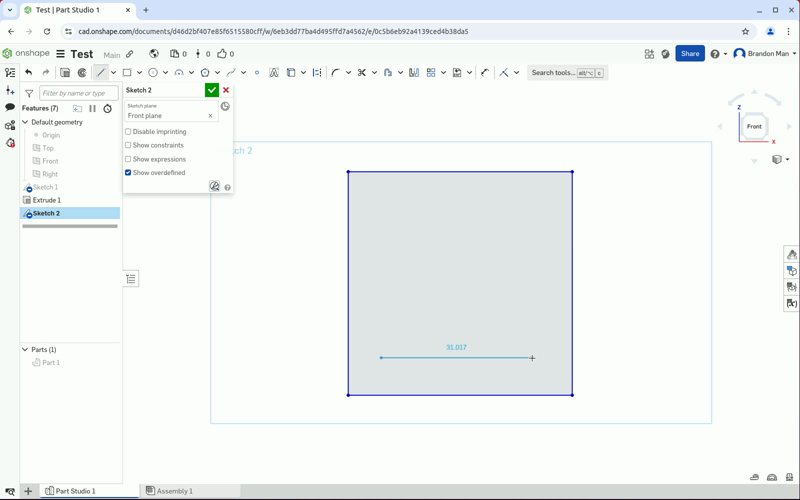
click(532, 357)
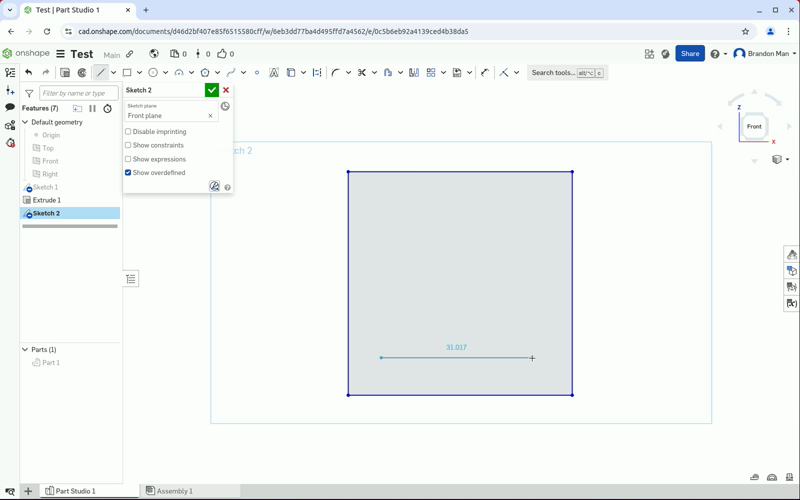
key_up(shift)
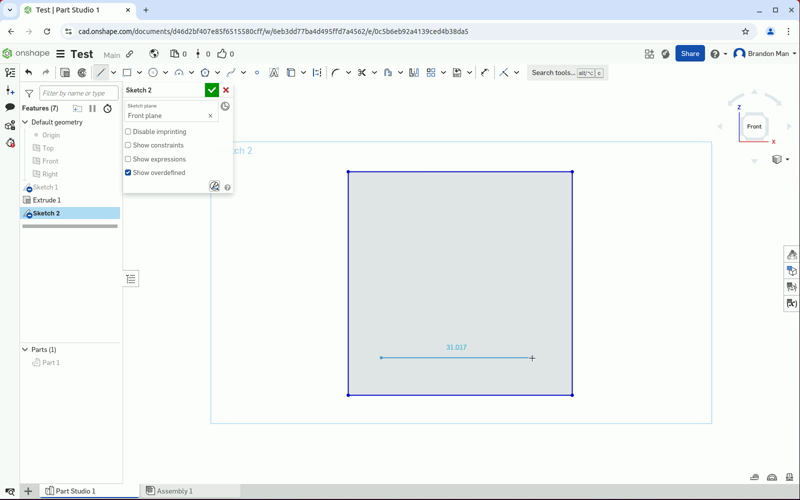
key_down(shift)
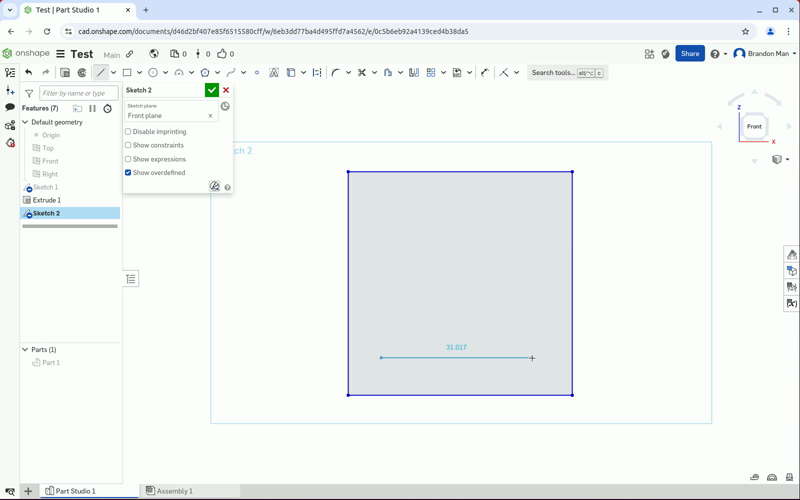
mouse_move(532, 209)
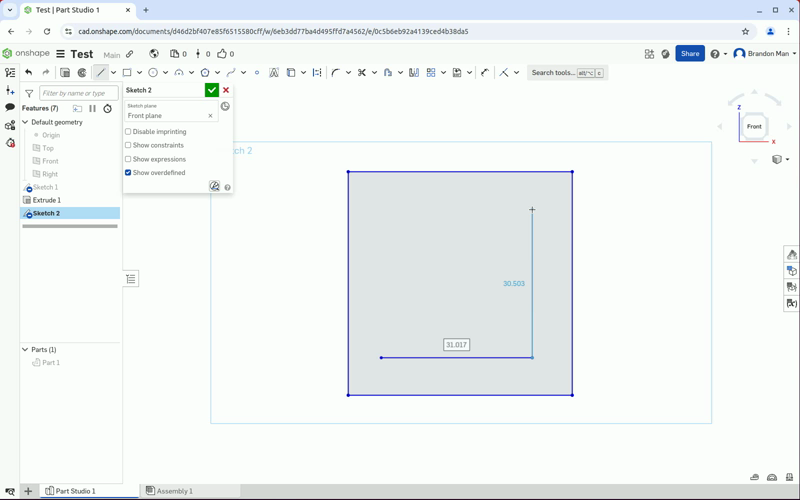
click(532, 209)
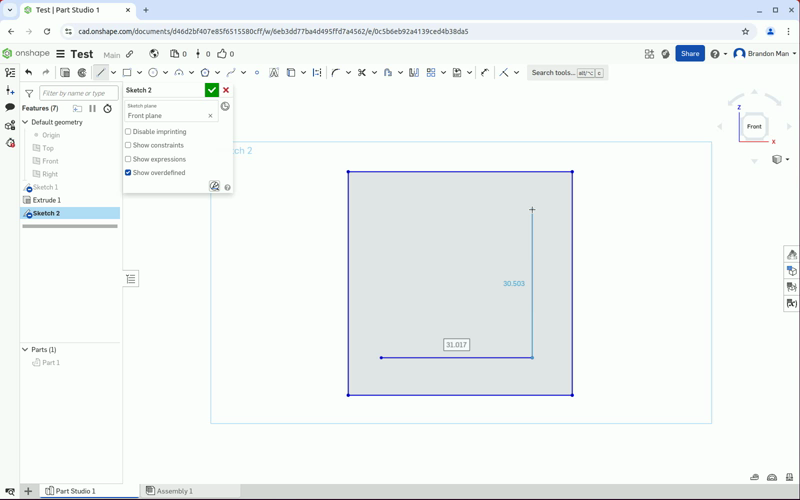
key_up(shift)
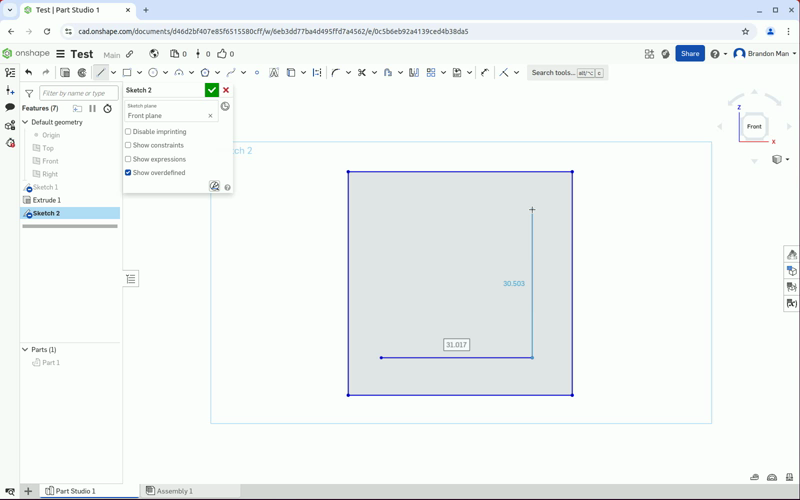
key_down(shift)
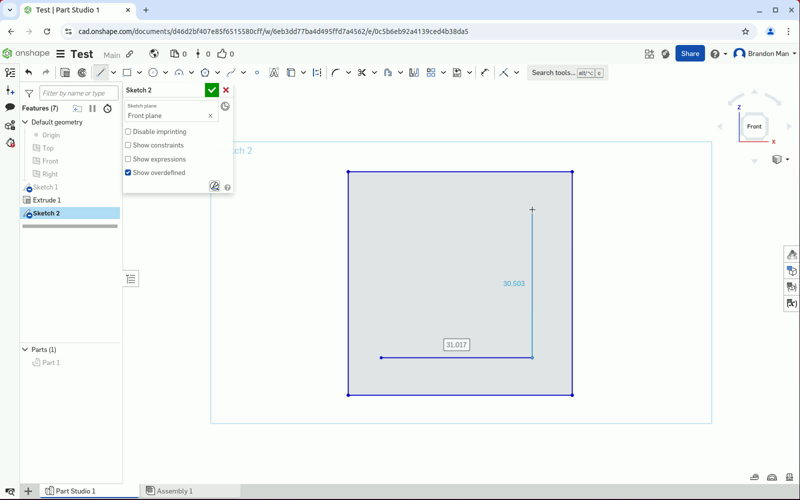
mouse_move(381, 209)
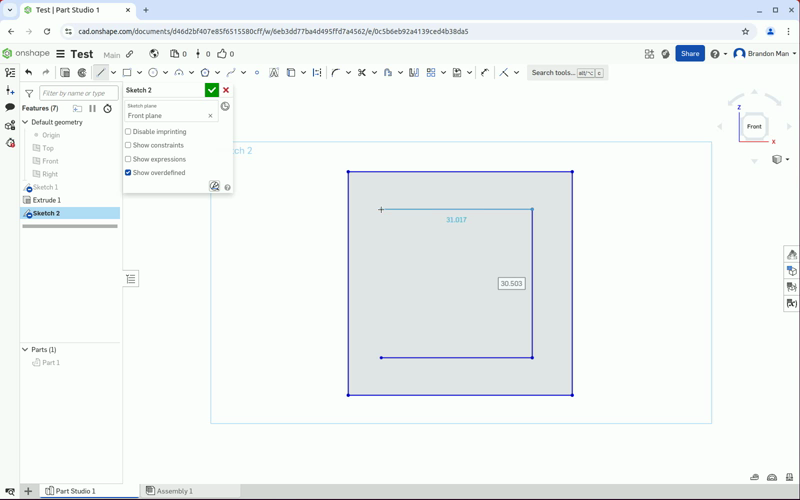
click(381, 209)
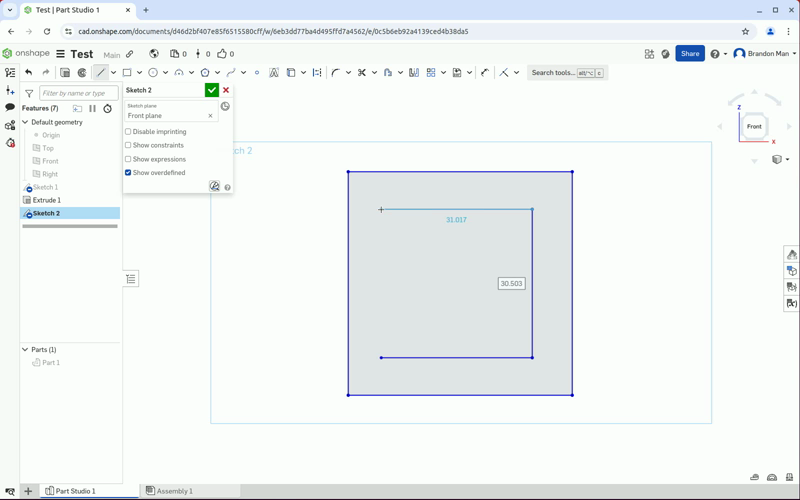
key_up(shift)
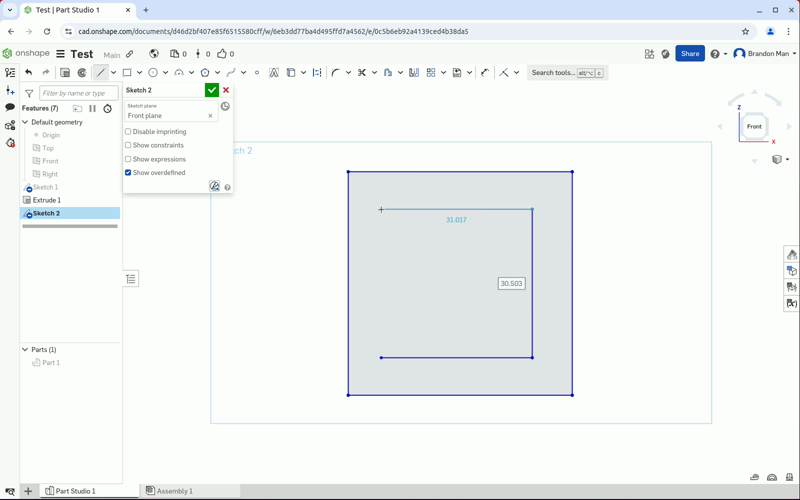
key_down(shift)
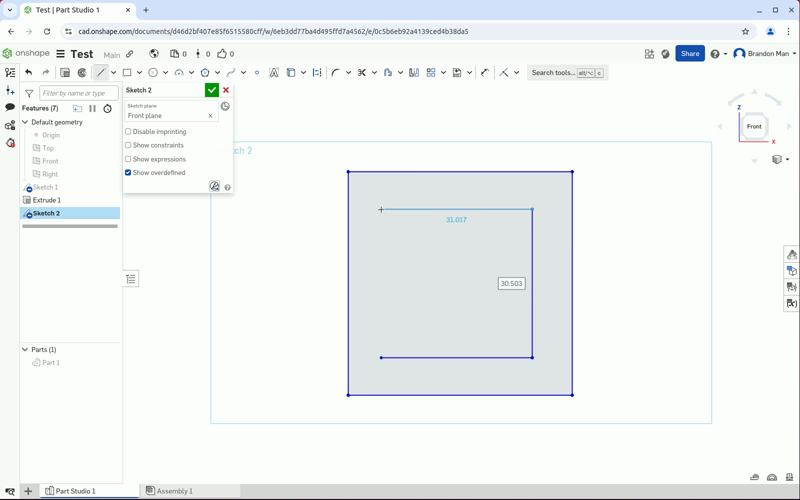
mouse_move(381, 357)
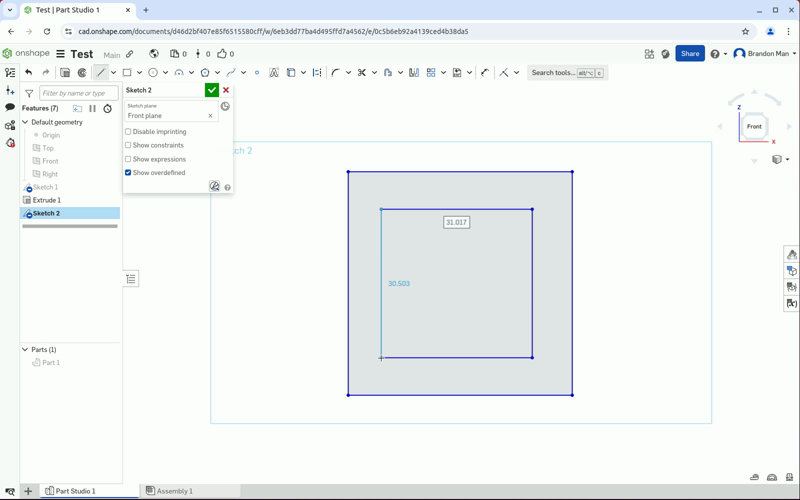
key_up(shift)
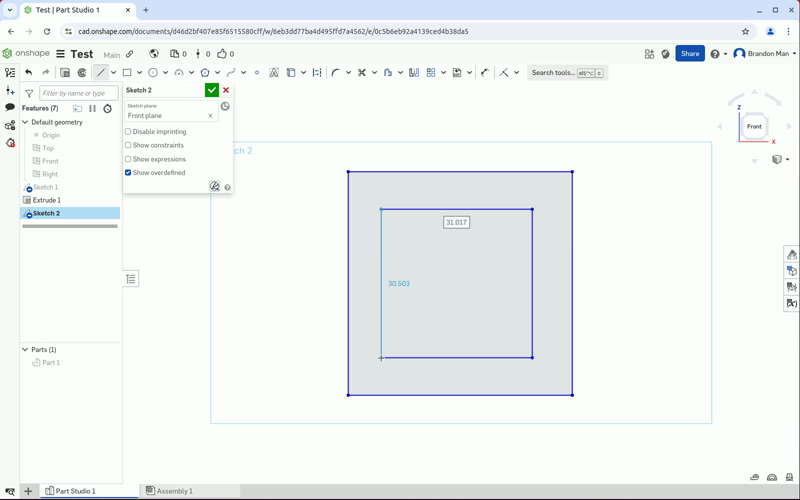
click(381, 357)
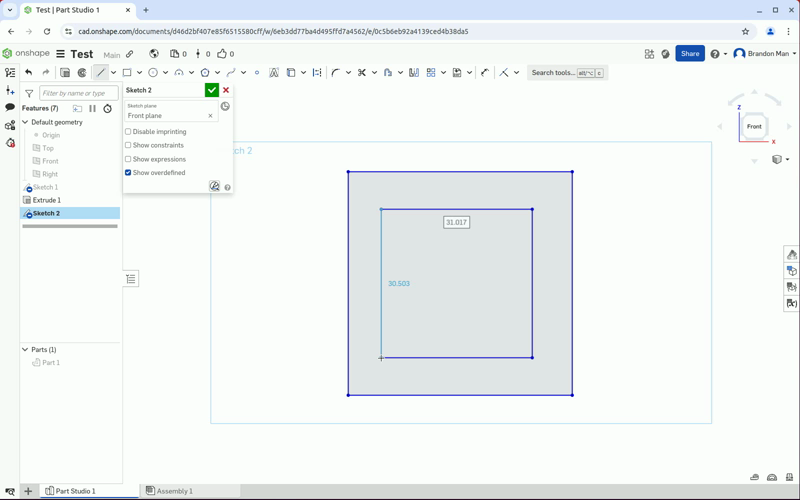
key(esc)
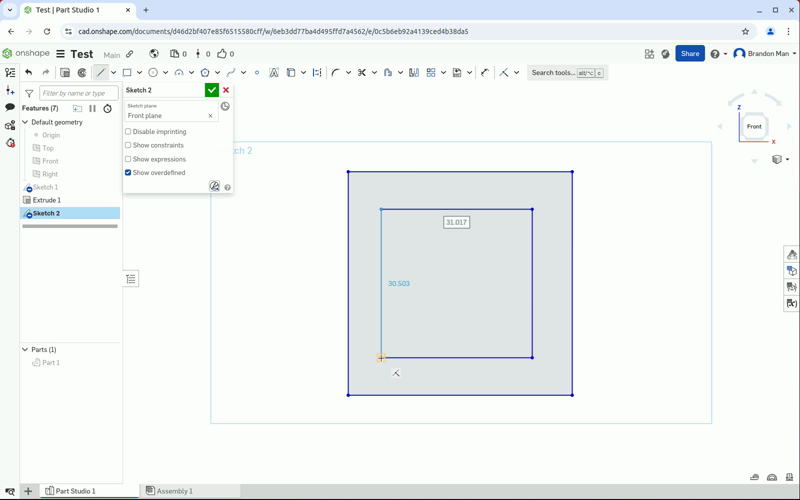
mouse_move(550, 308)
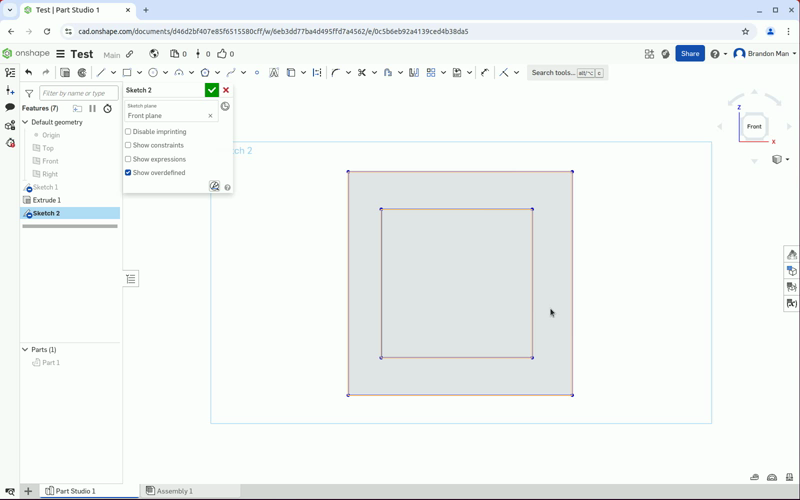
click(550, 308)
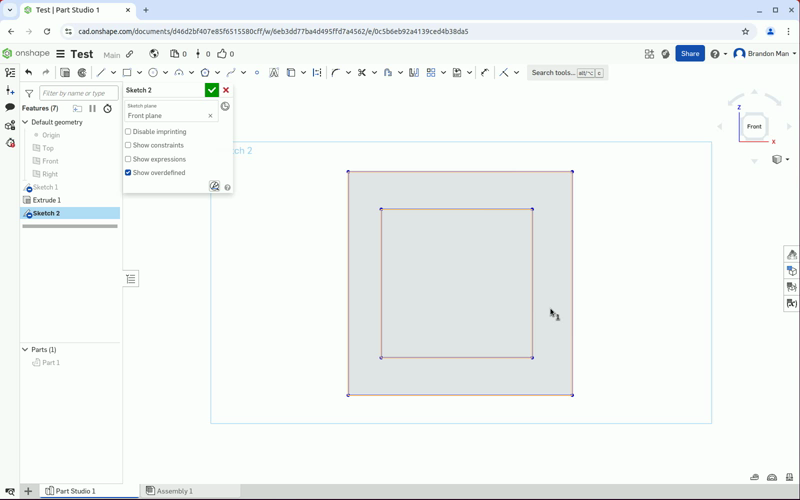
mouse_move(73, 352)
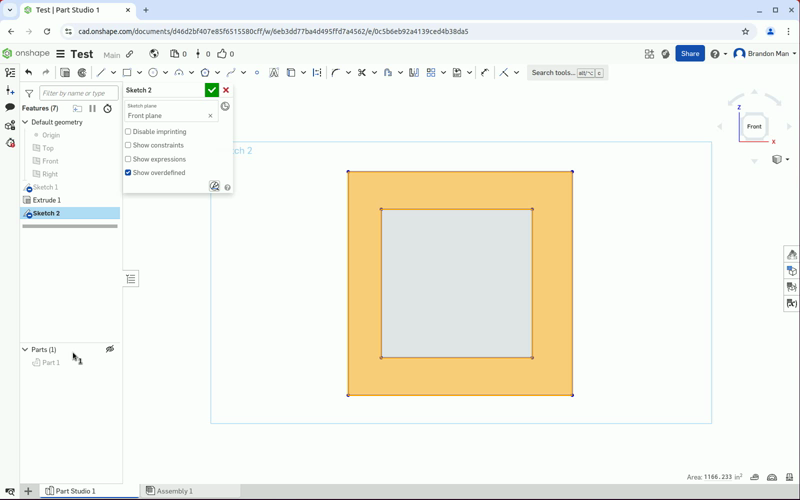
key(shift+y)
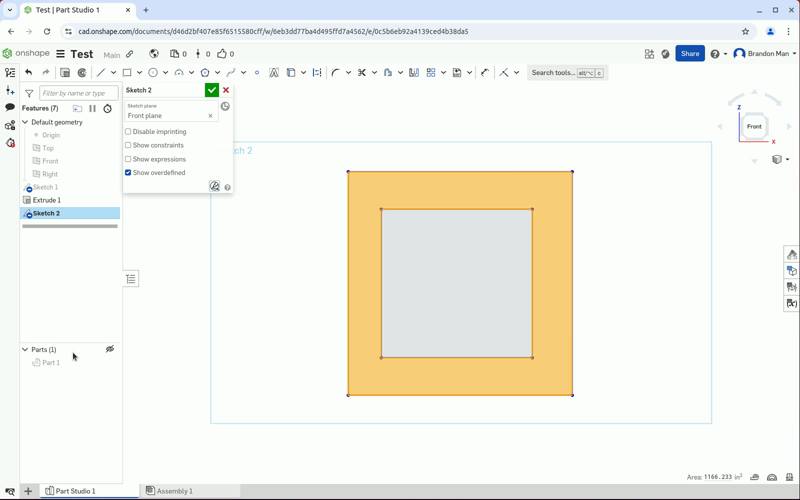
key(shift+e)
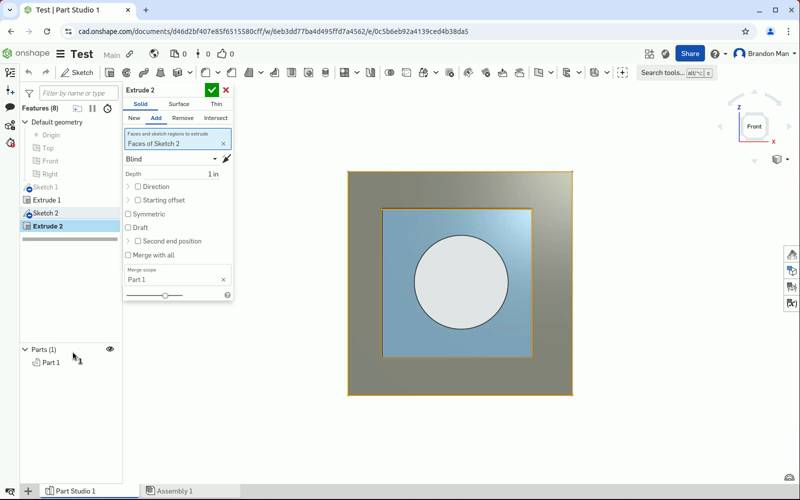
mouse_move(143, 106)
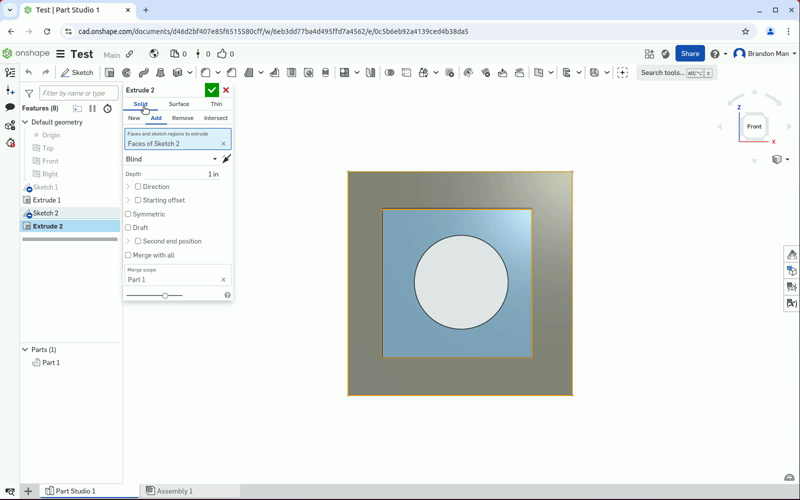
click(143, 106)
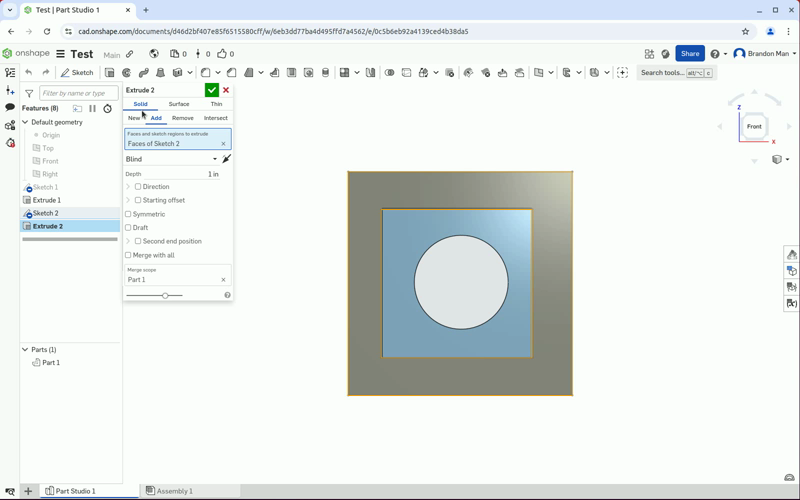
mouse_move(137, 120)
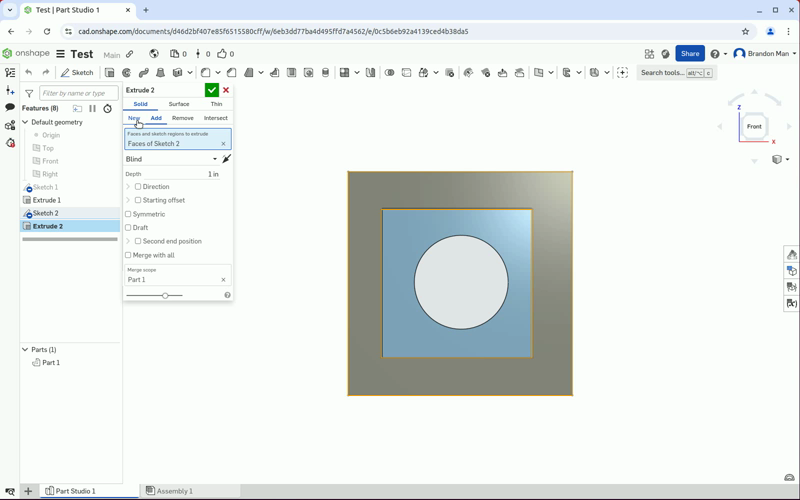
click(137, 120)
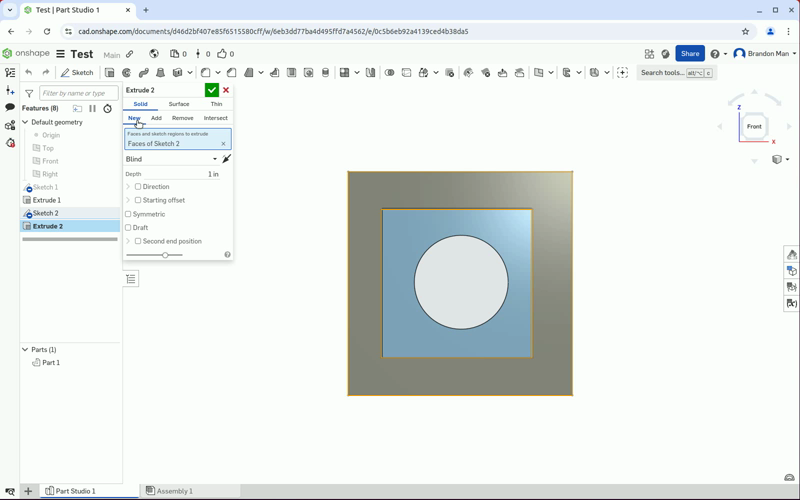
key(tab, 4)
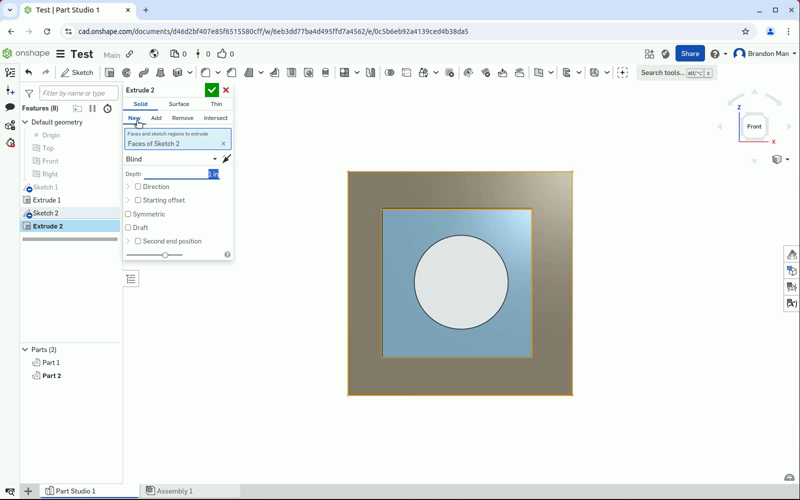
text(-15.405)
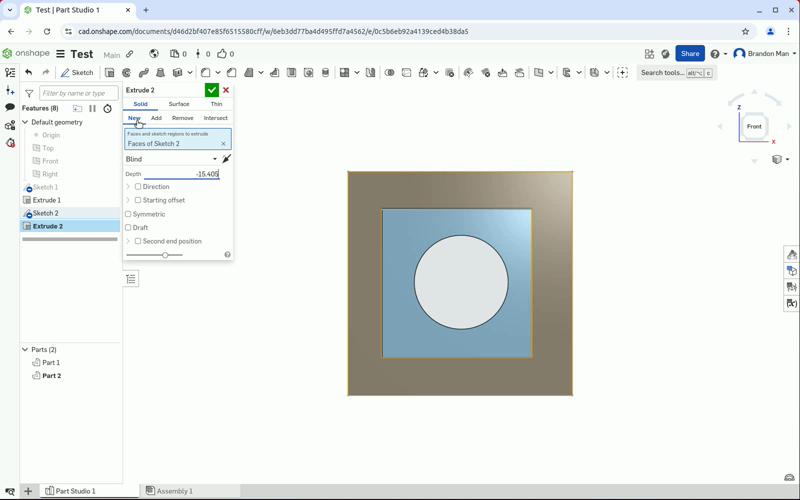
key(enter)
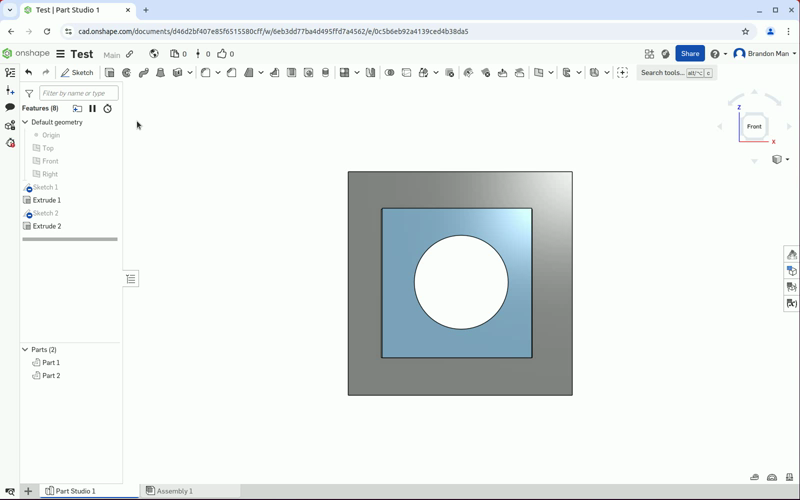
key(shift+h)
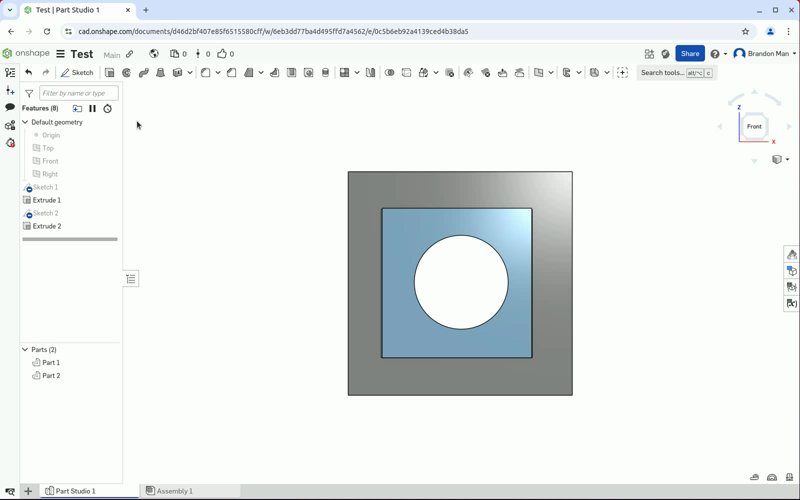
key(shift+h)
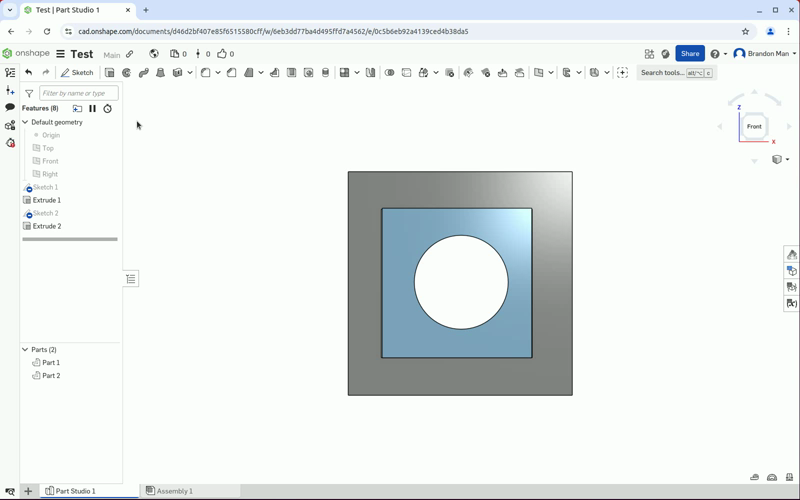
key(shift+7)
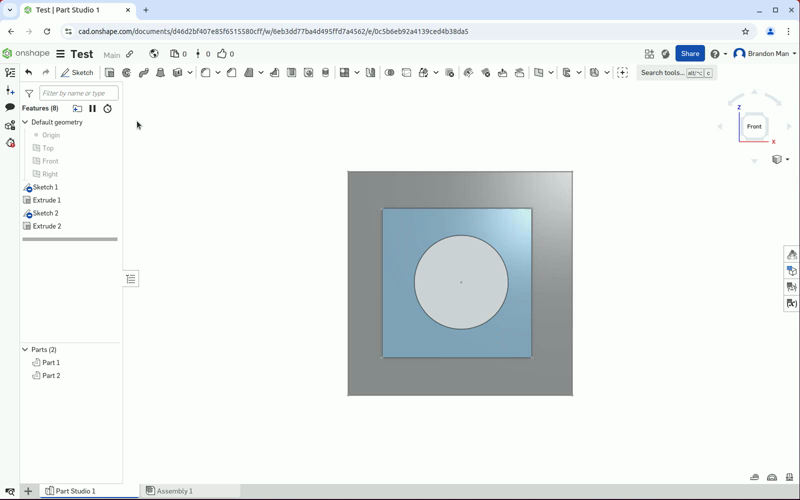
key(left, 2)
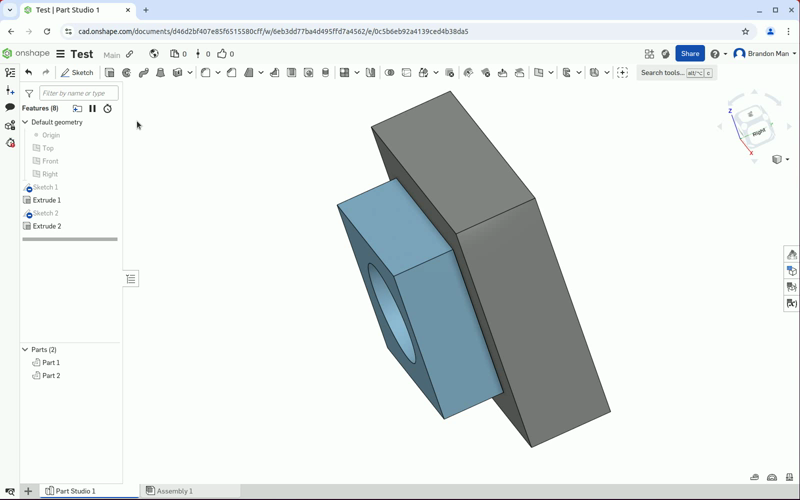
key(down, 2)
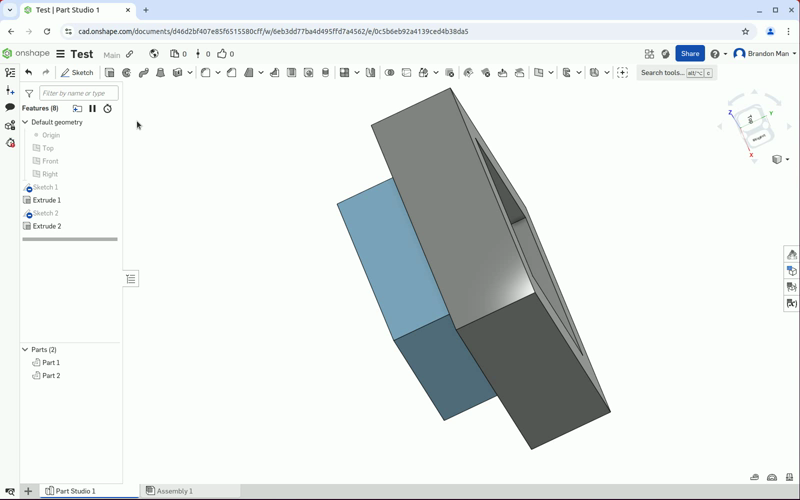
key(up, 2)
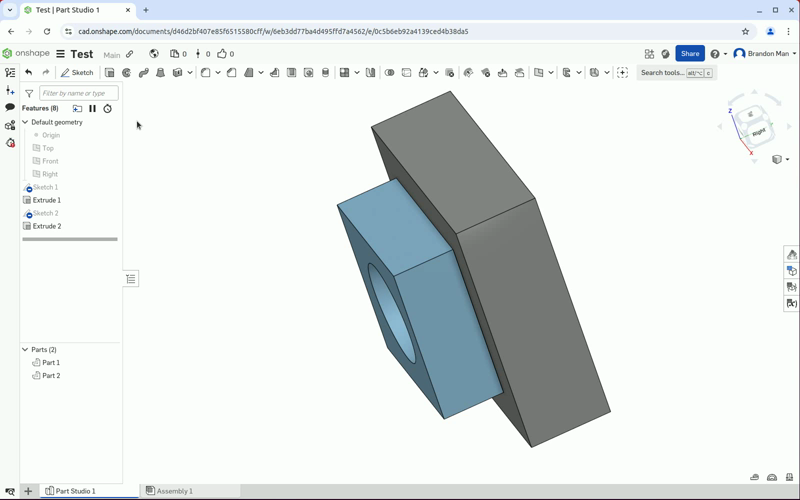
key(right, 2)
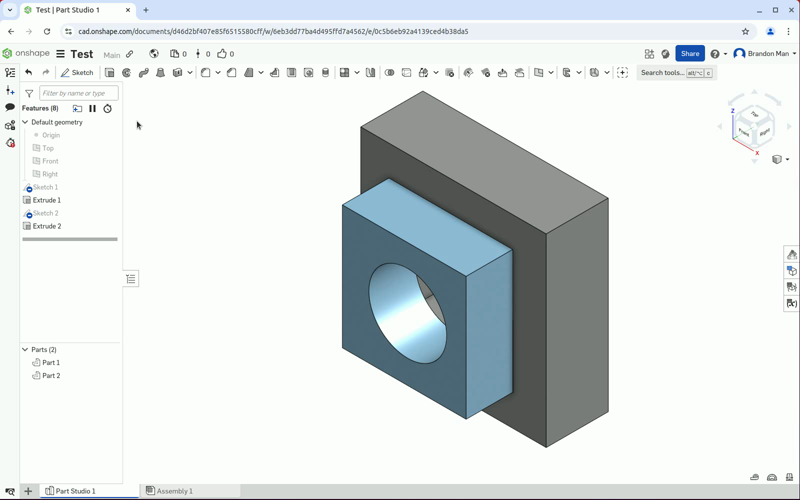
mouse_move(73, 189)
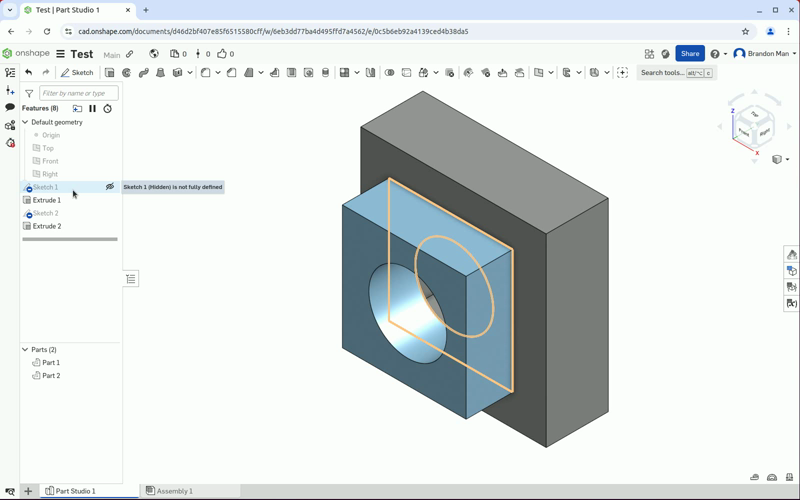
click(73, 189)